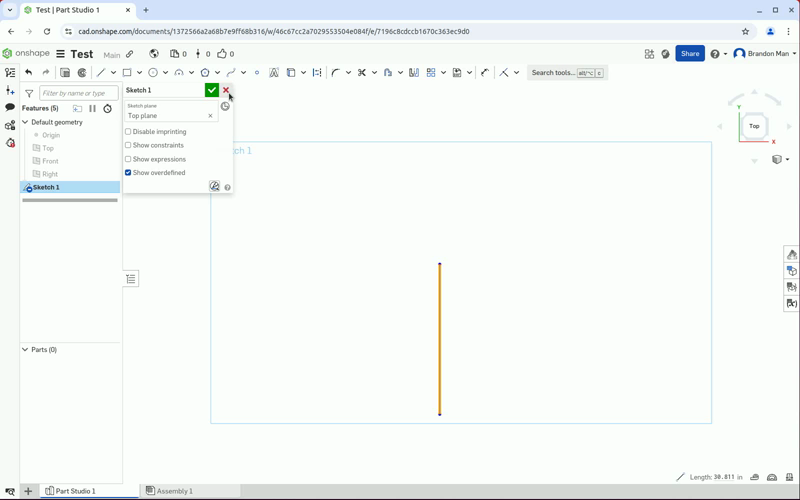
key(shift+h)
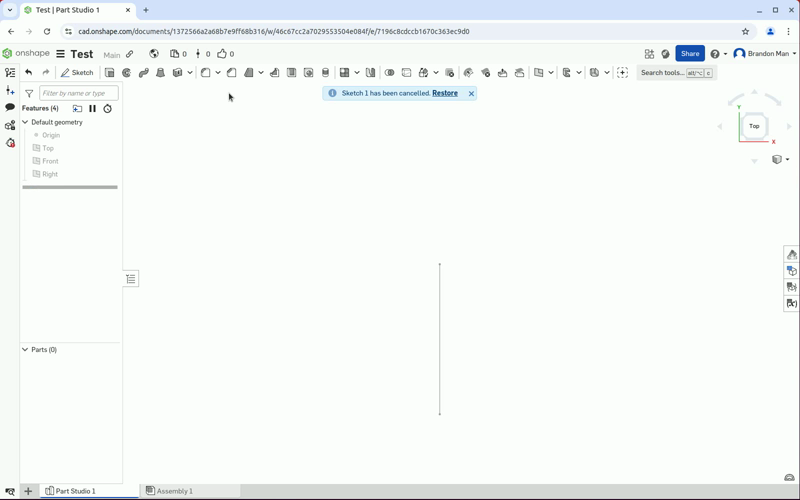
mouse_move(73, 352)
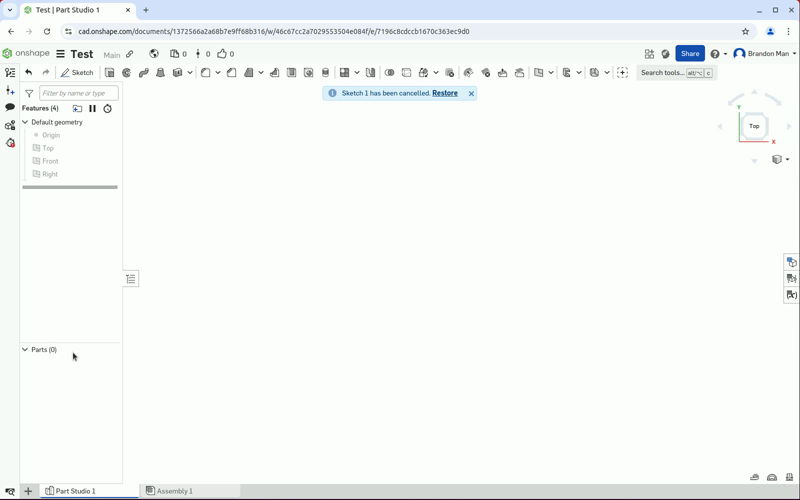
key(y)
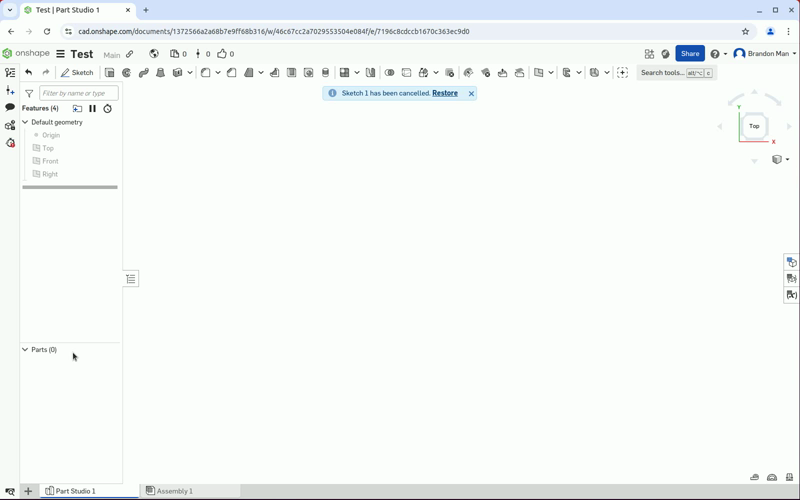
key(shift+p)
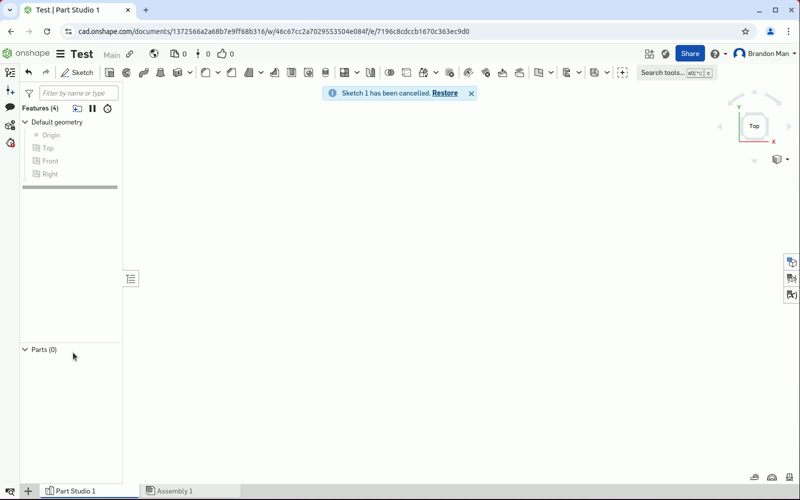
key(space)
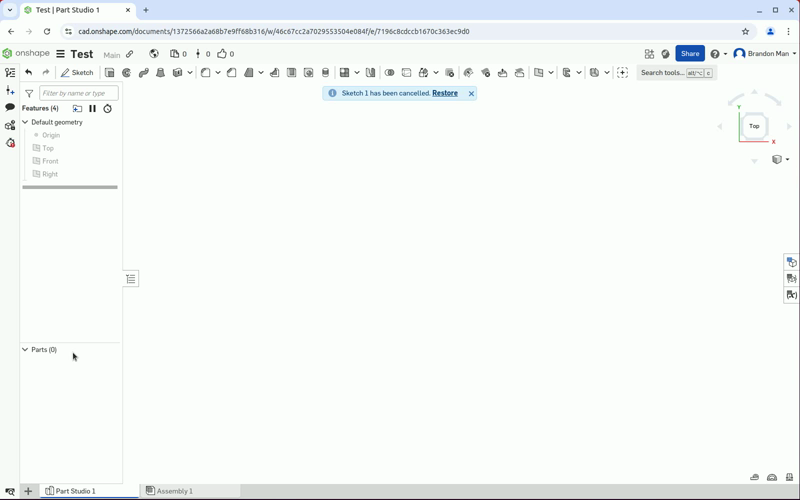
key_down(shift)
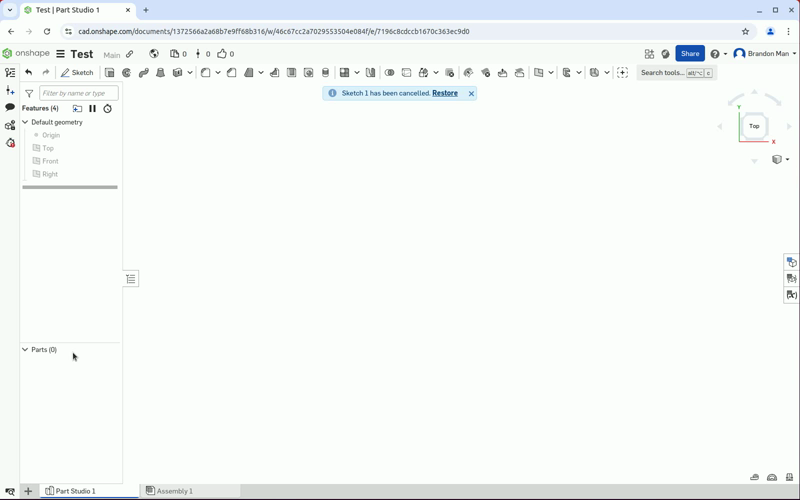
key(up)
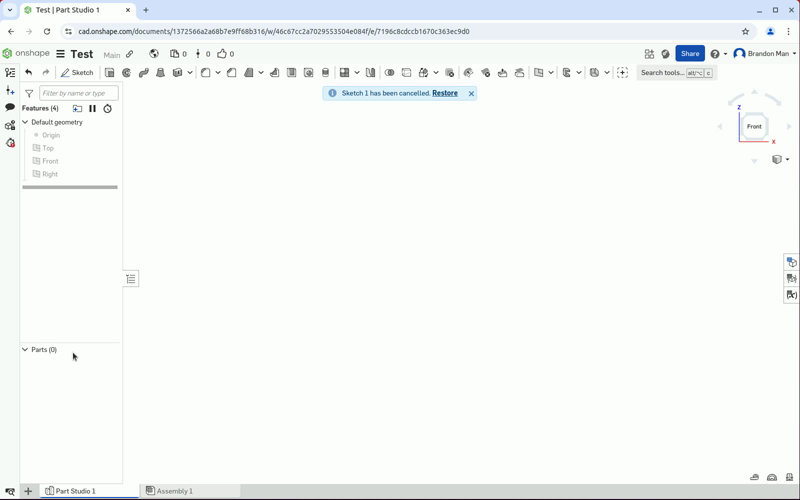
key_up(shift)
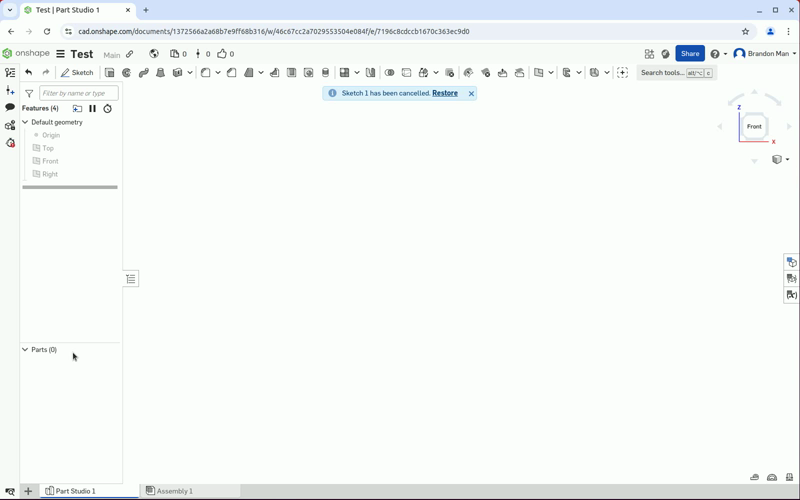
mouse_move(73, 352)
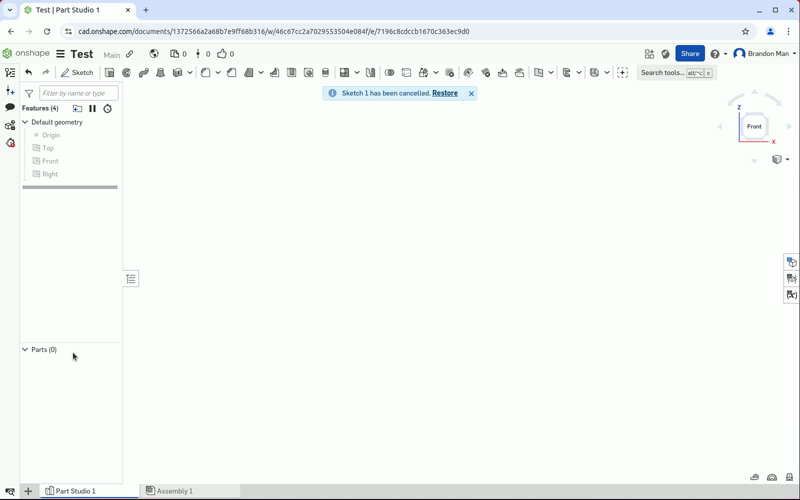
key(shift+y)
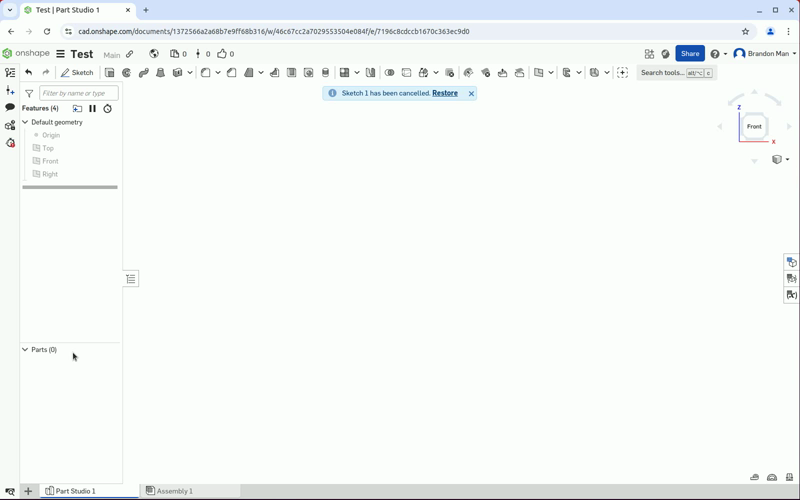
key(shift+s)
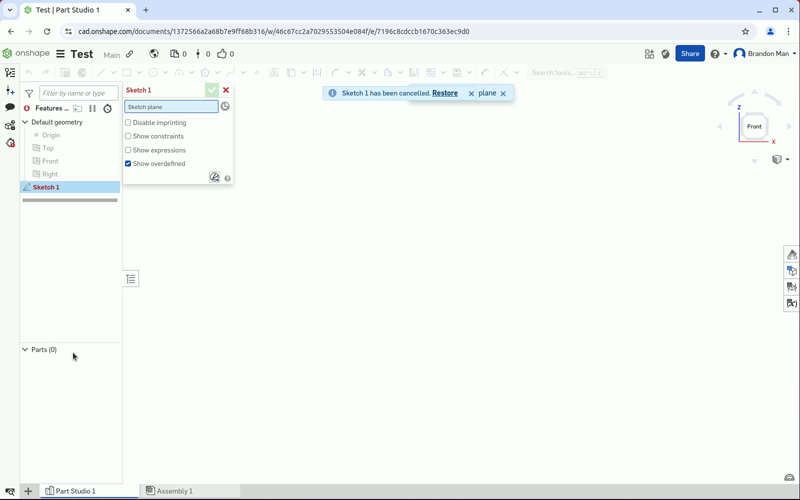
mouse_move(73, 163)
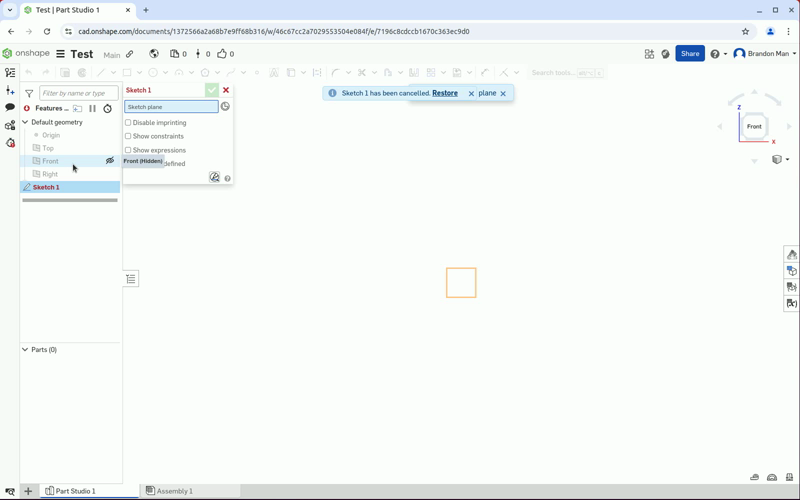
click(73, 163)
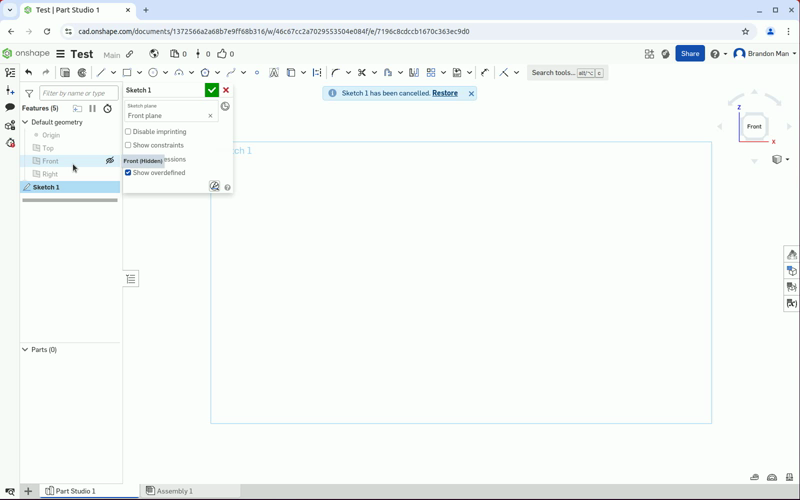
mouse_move(73, 352)
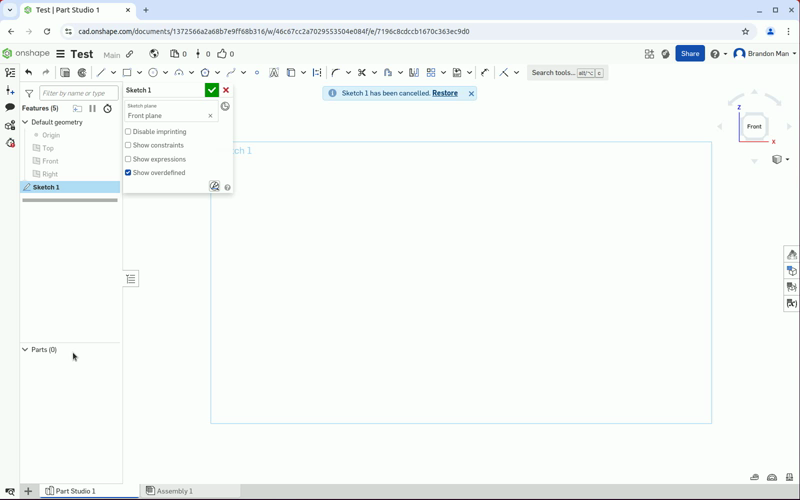
key(y)
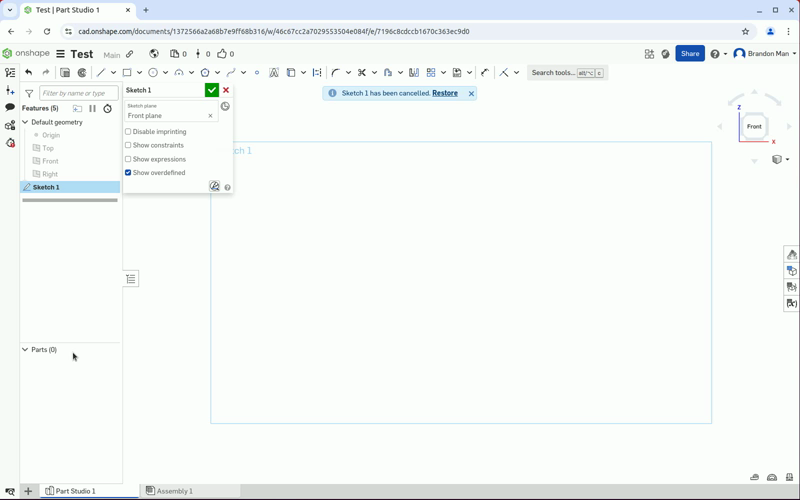
key(l)
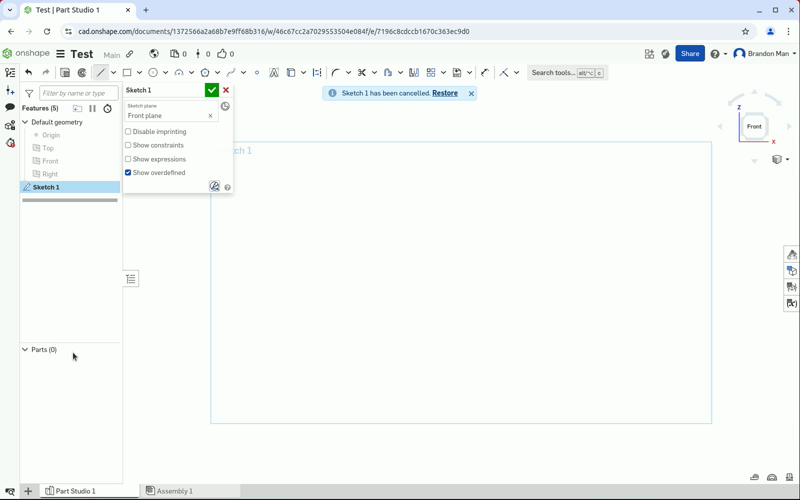
key_down(shift)
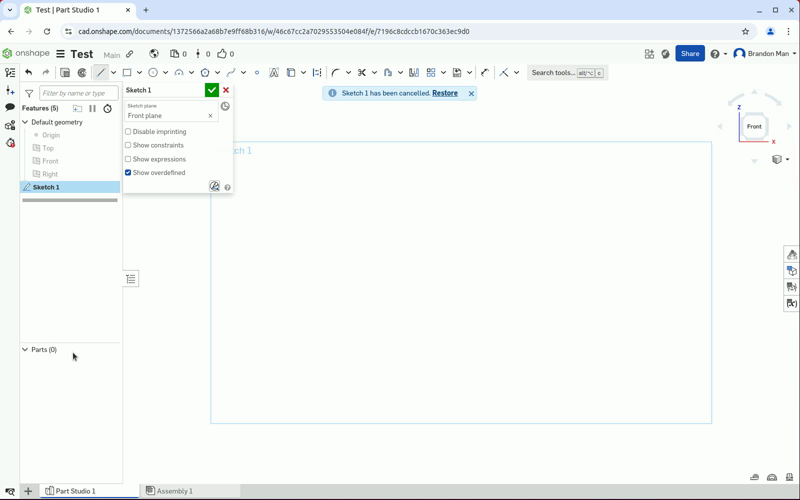
mouse_move(460, 282)
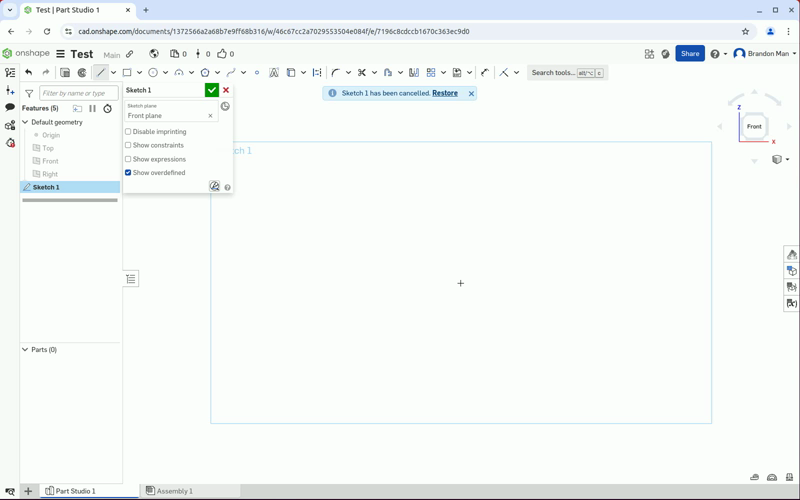
click(460, 282)
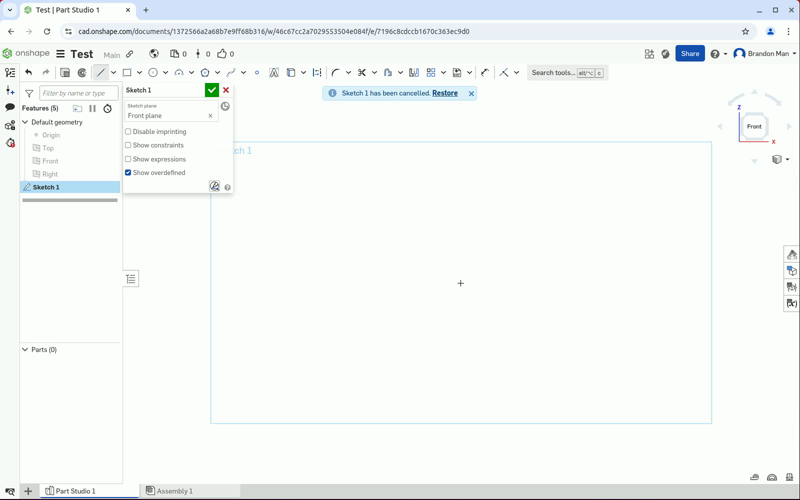
key_up(shift)
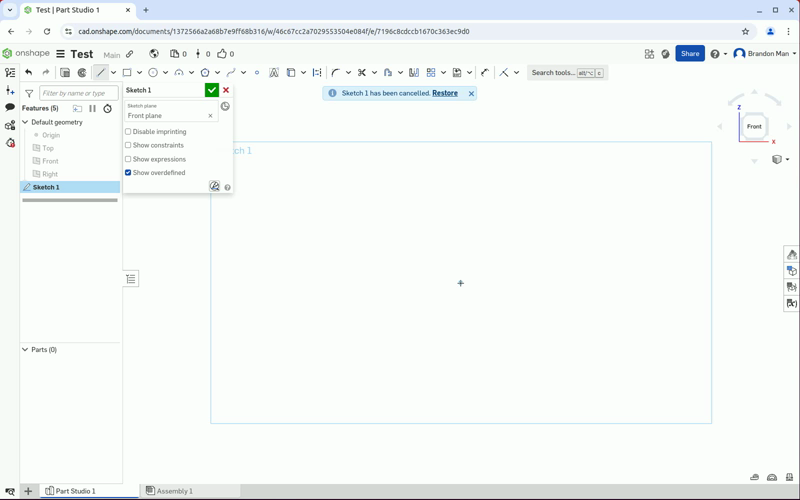
key_down(shift)
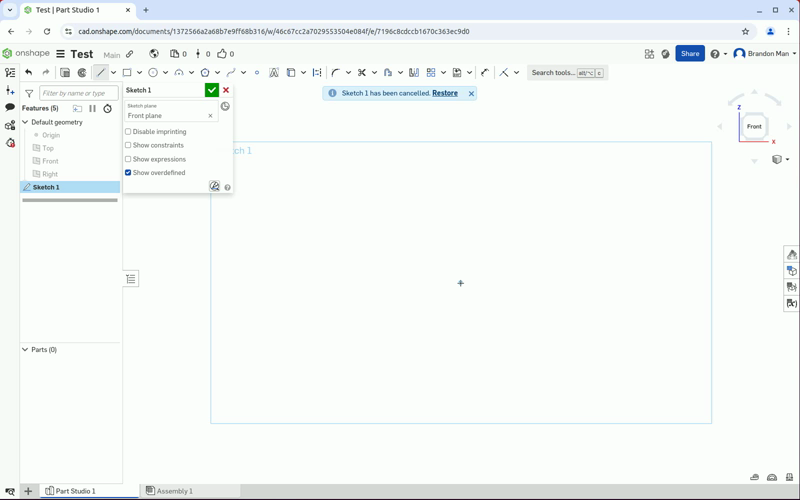
mouse_move(573, 282)
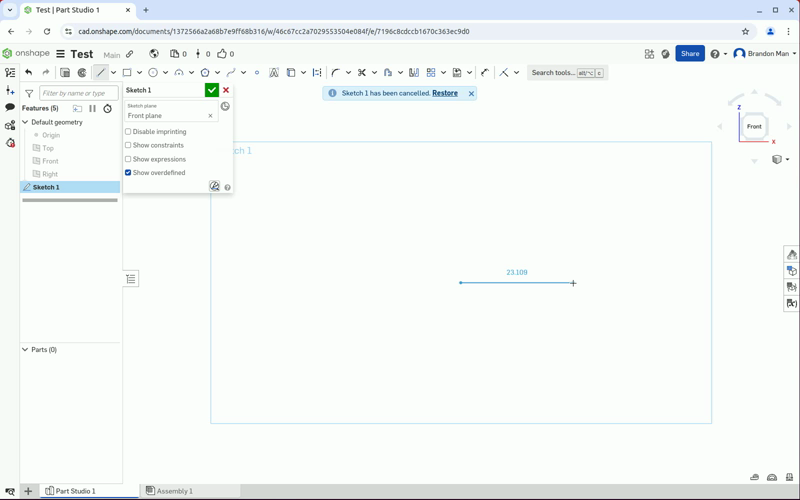
click(573, 282)
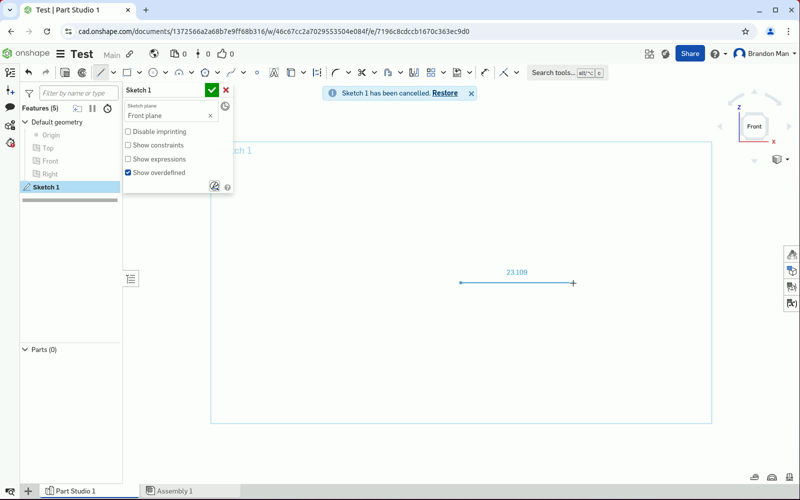
key_up(shift)
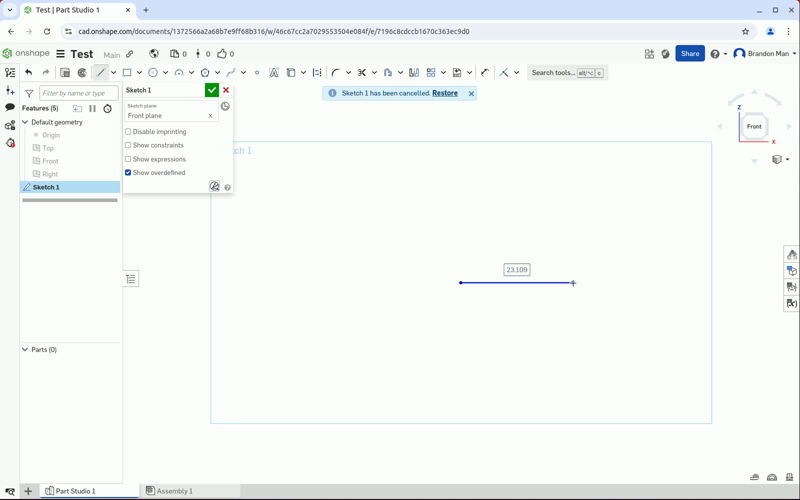
key_down(shift)
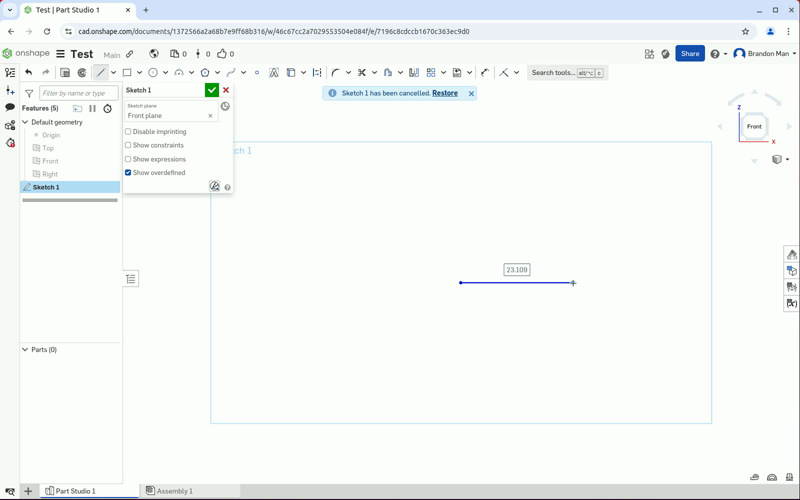
mouse_move(573, 170)
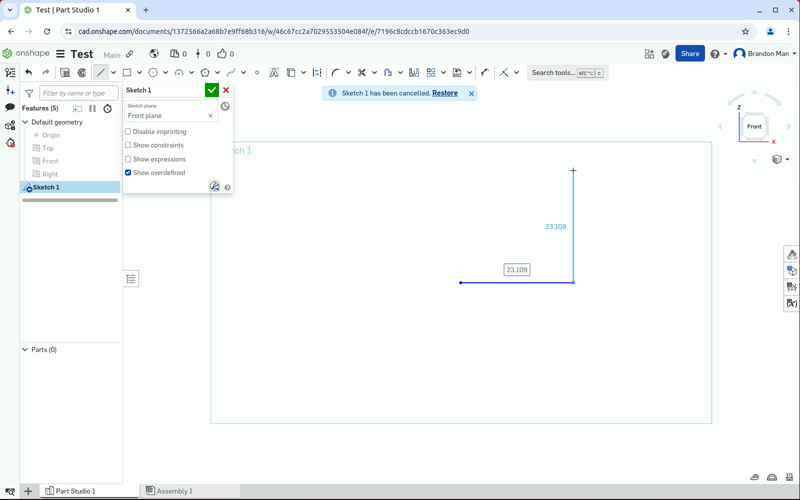
click(573, 170)
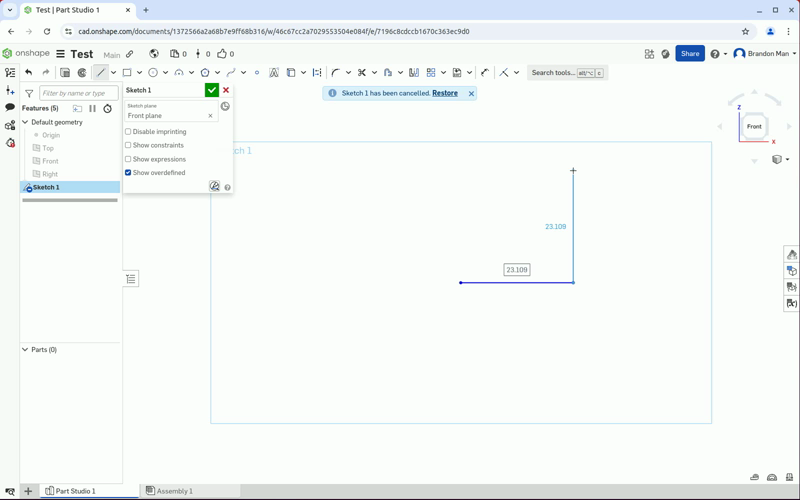
key_up(shift)
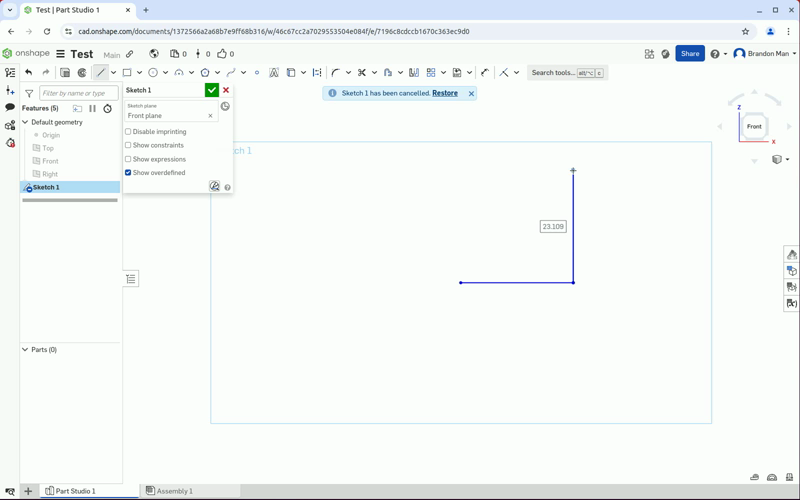
key_down(shift)
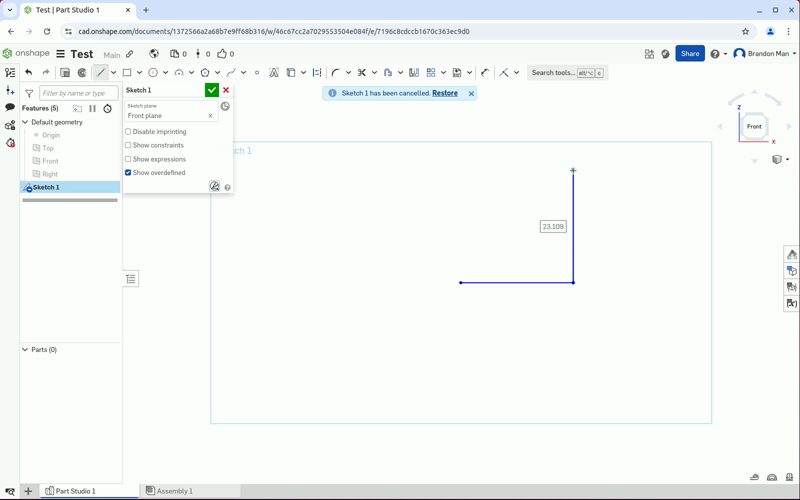
mouse_move(460, 170)
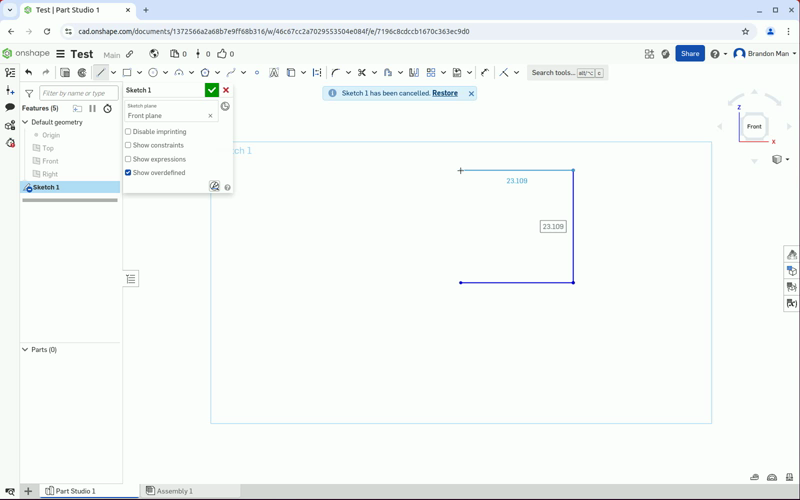
click(460, 170)
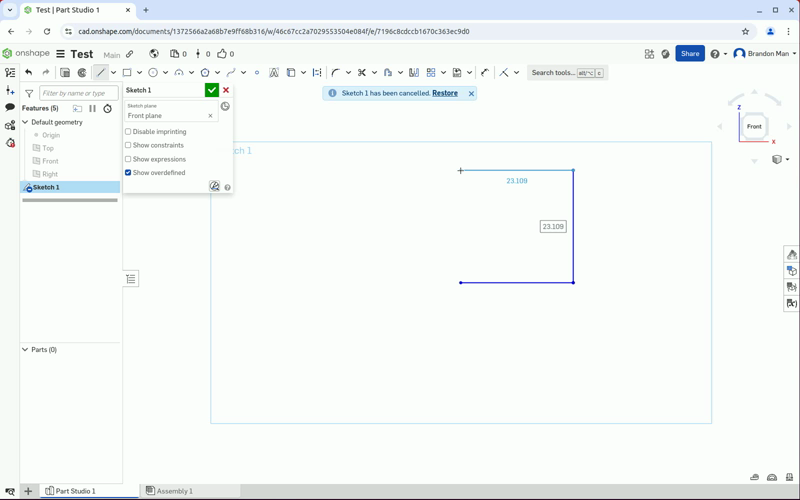
key_up(shift)
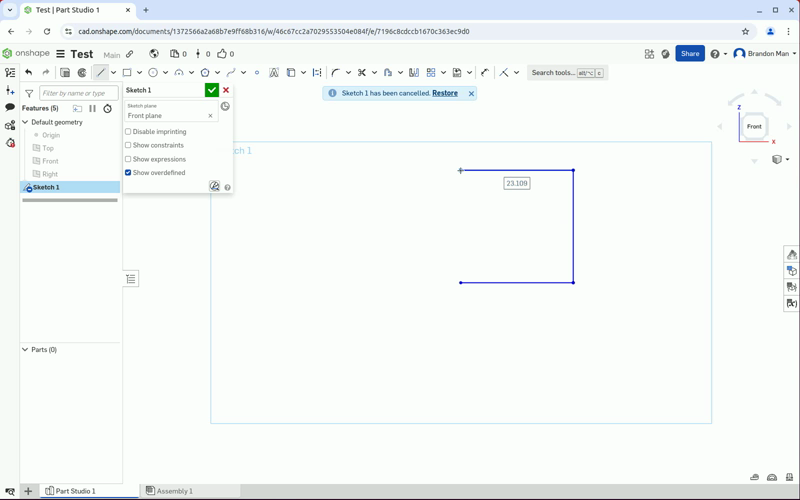
key_down(shift)
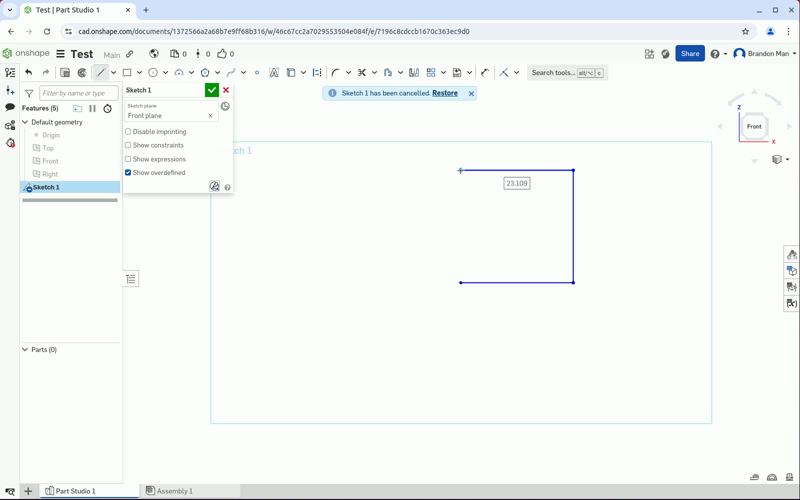
mouse_move(460, 282)
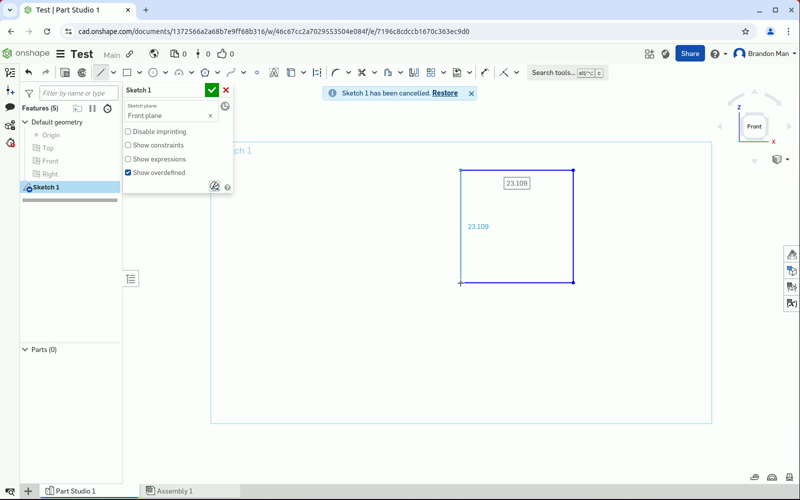
key_up(shift)
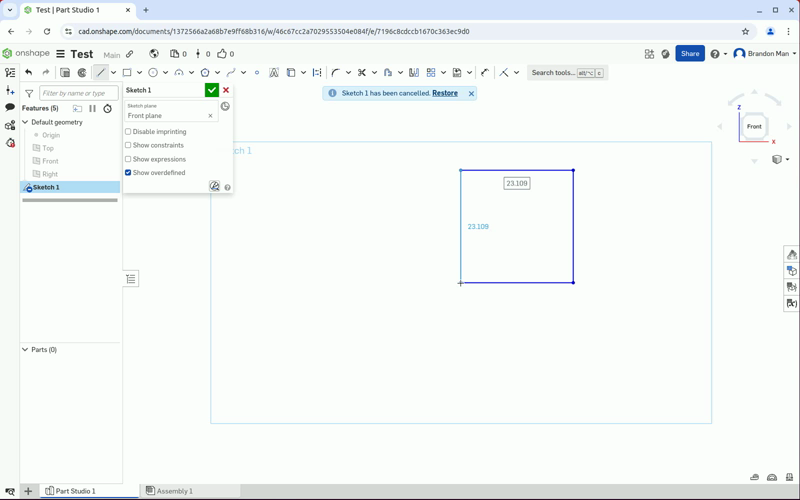
click(460, 282)
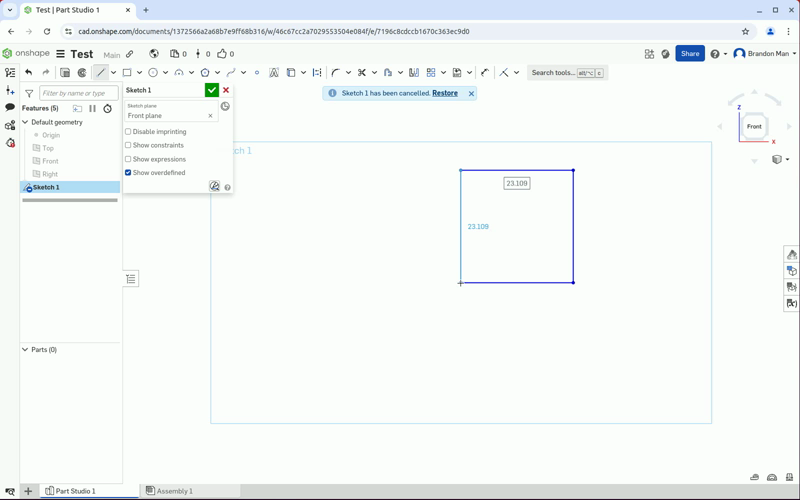
key(esc)
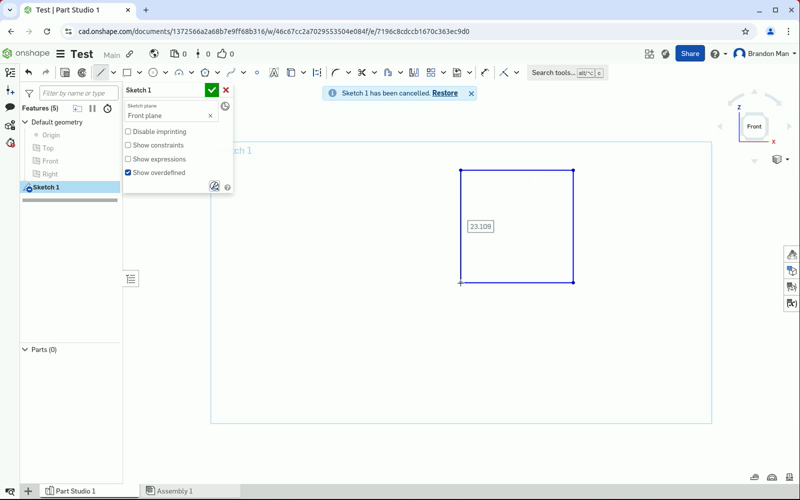
mouse_move(473, 217)
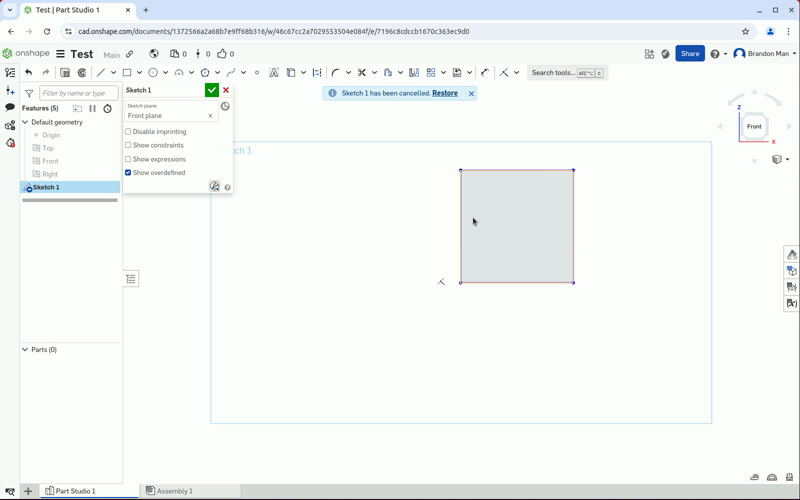
click(473, 217)
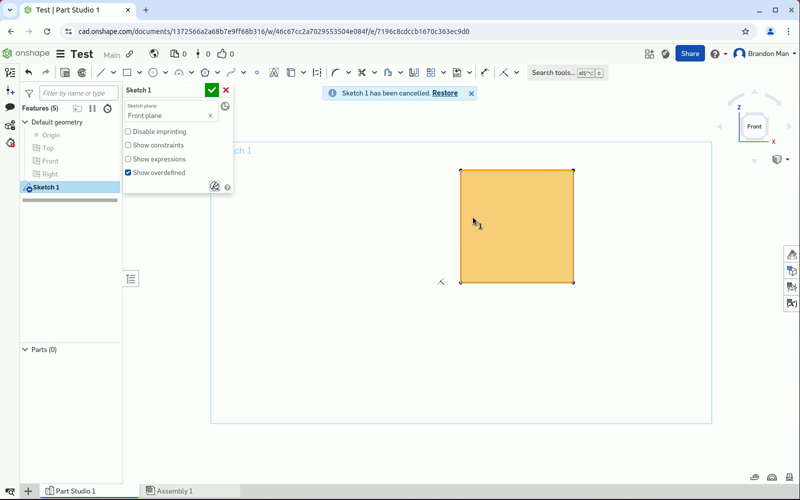
mouse_move(73, 352)
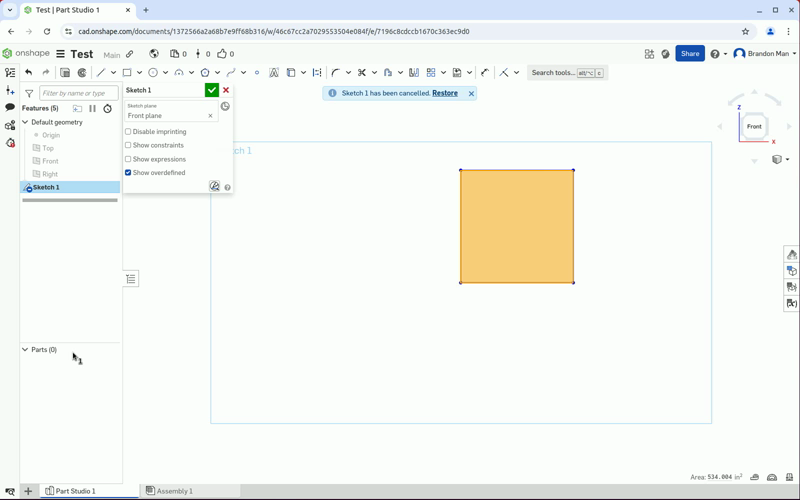
key(shift+y)
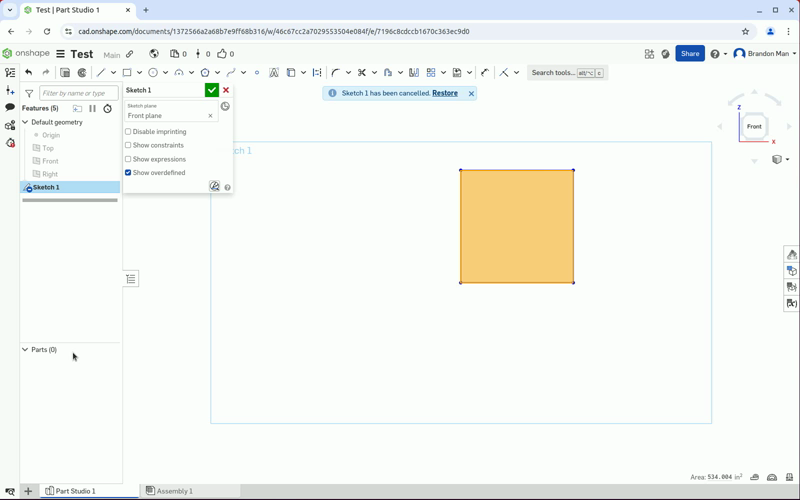
key(shift+e)
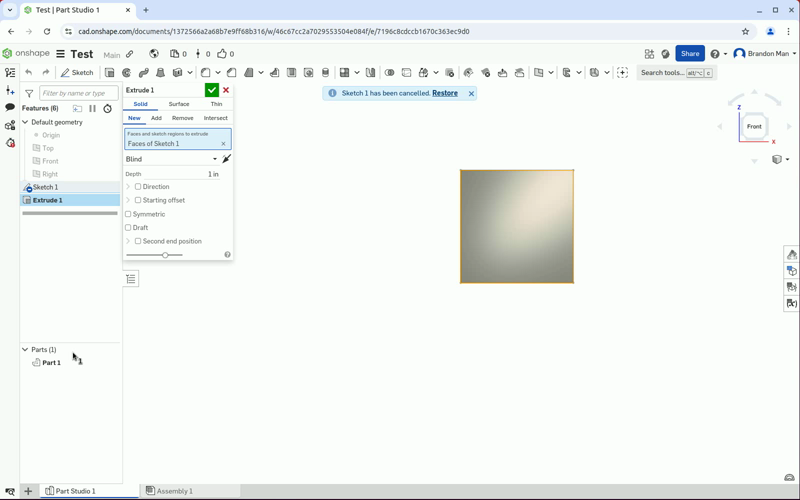
mouse_move(143, 106)
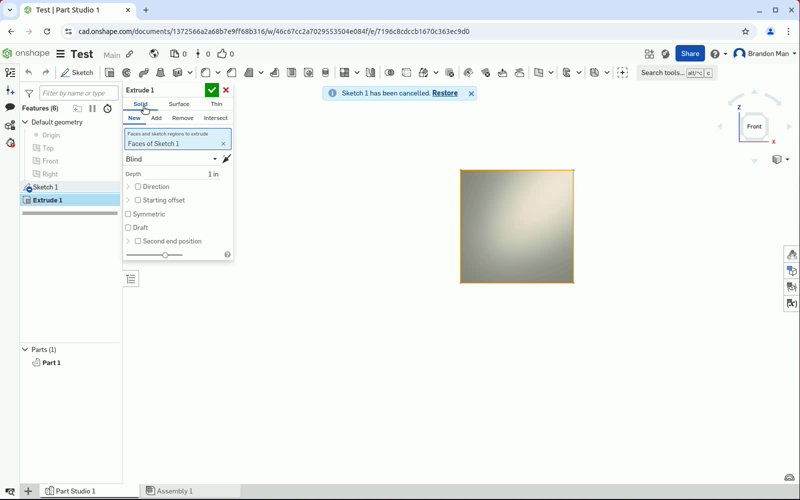
click(143, 106)
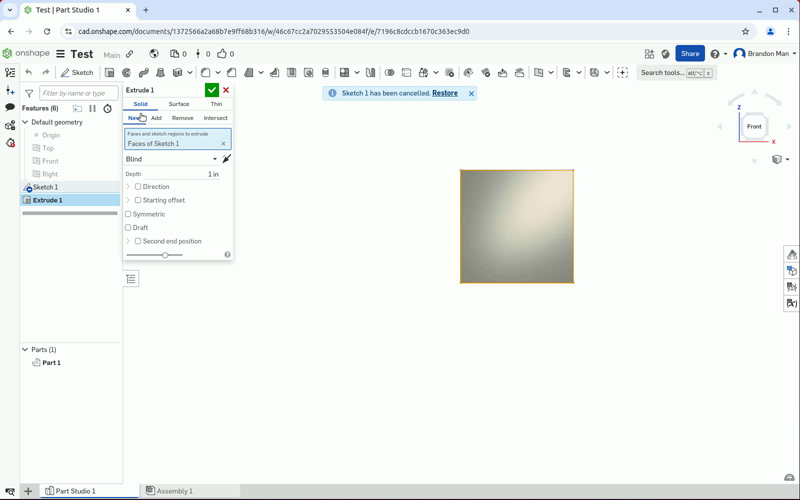
mouse_move(137, 120)
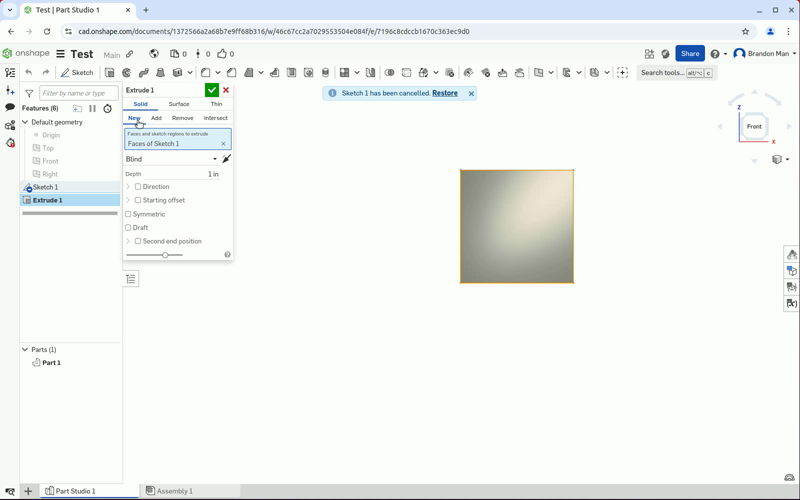
click(137, 120)
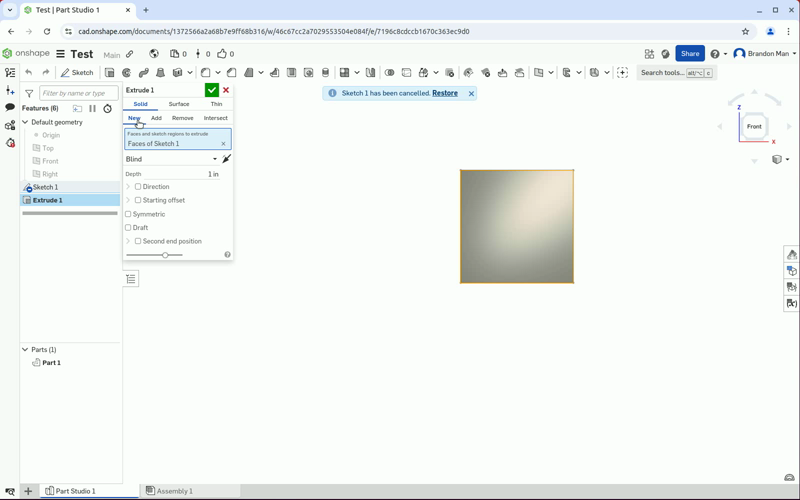
key(tab, 4)
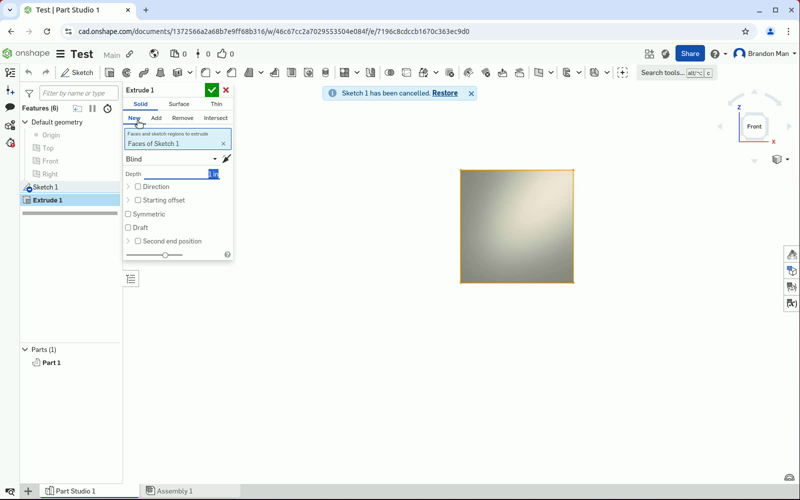
text(23.108)
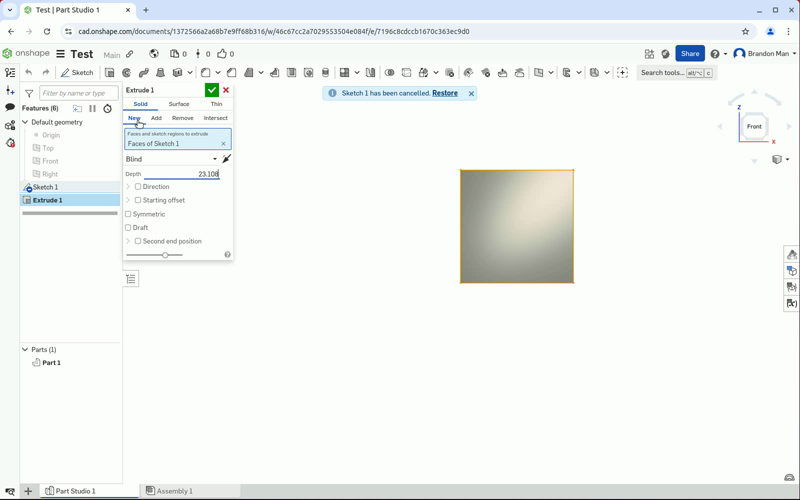
key(enter)
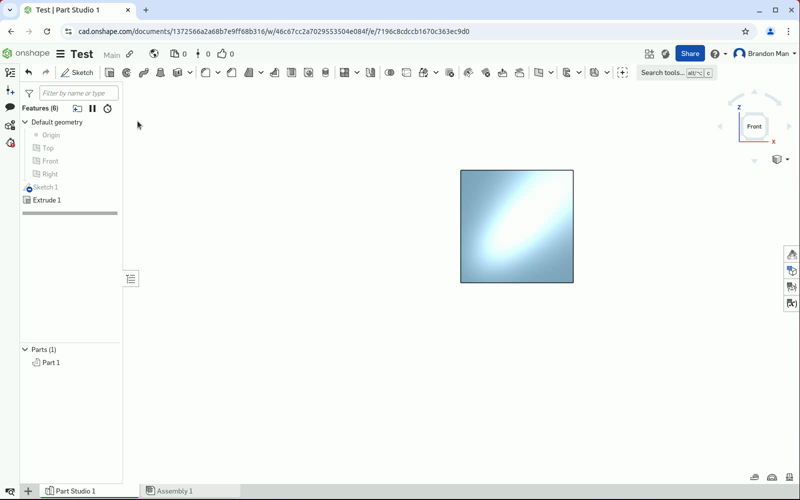
key(shift+h)
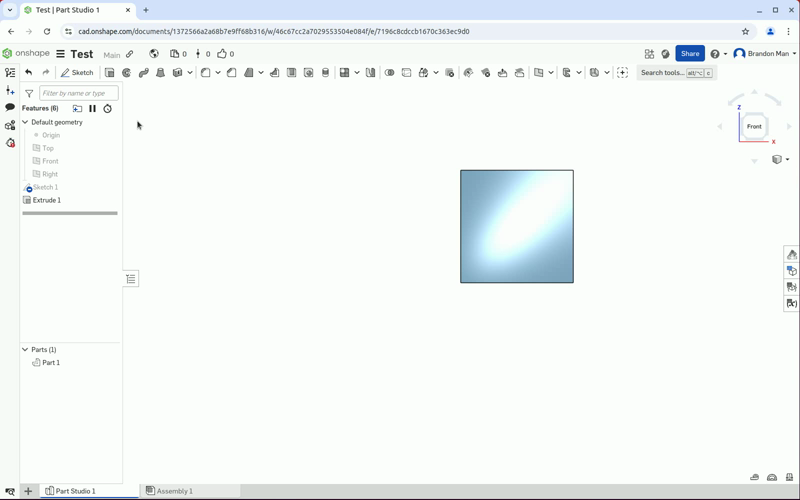
key(shift+h)
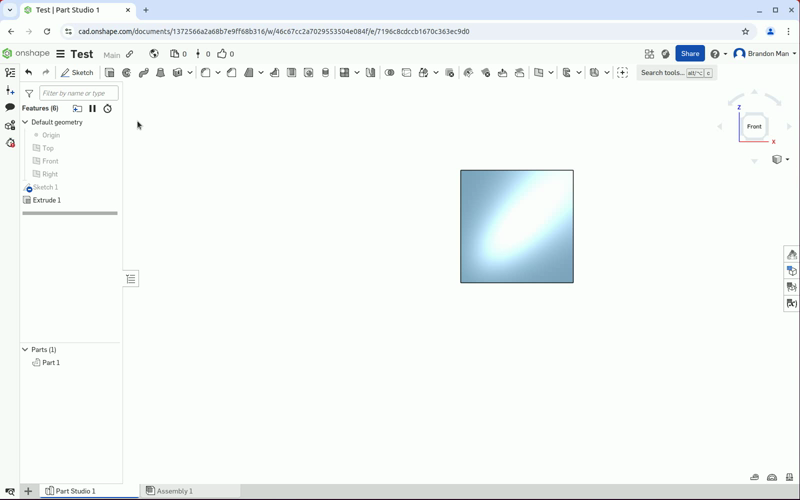
mouse_move(73, 189)
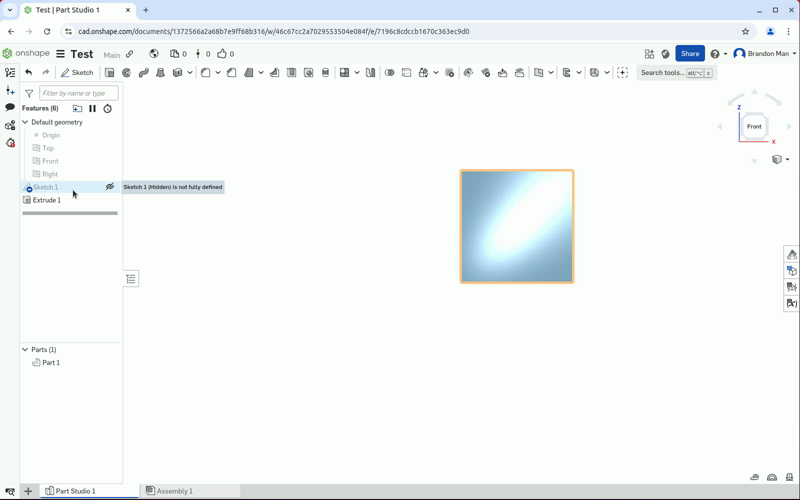
click(73, 189)
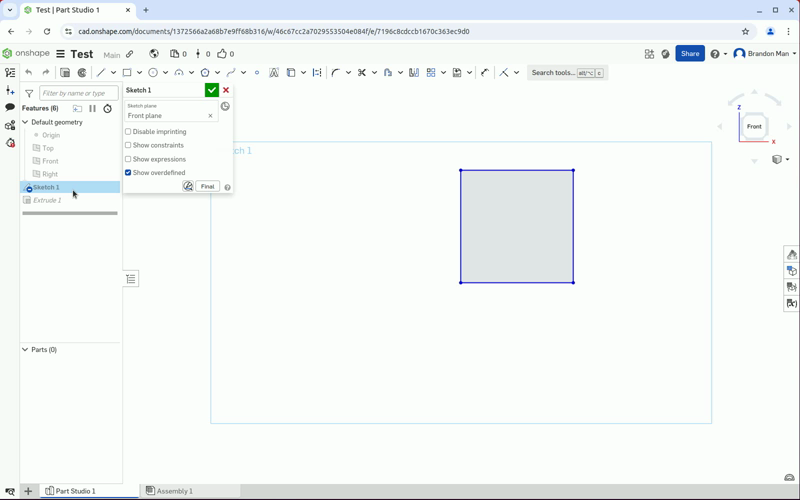
mouse_move(229, 92)
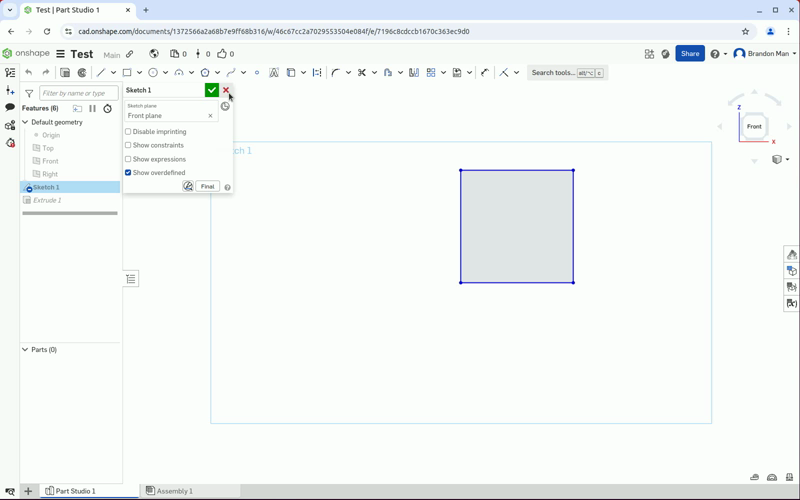
click(229, 92)
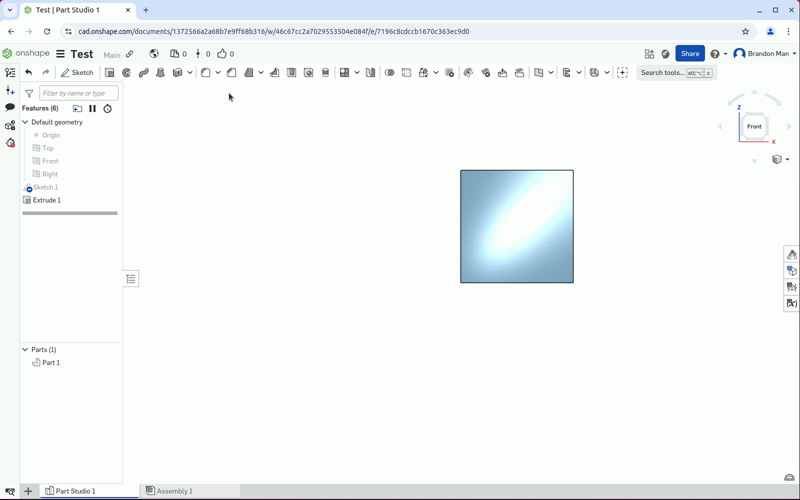
mouse_move(541, 75)
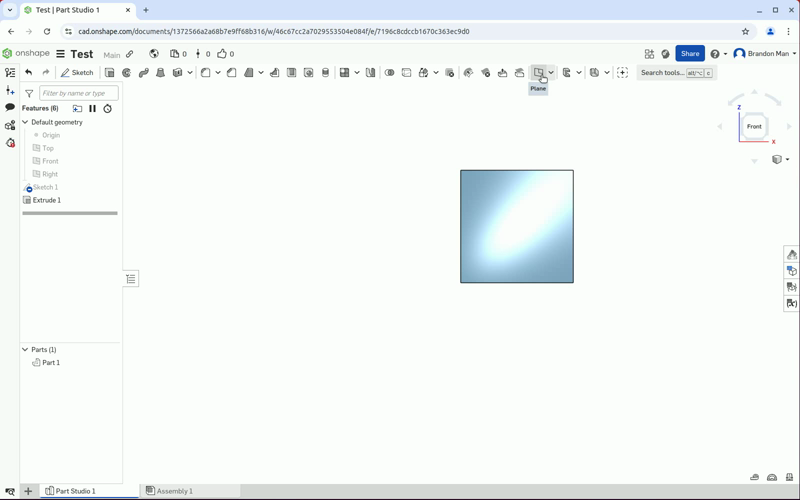
click(541, 75)
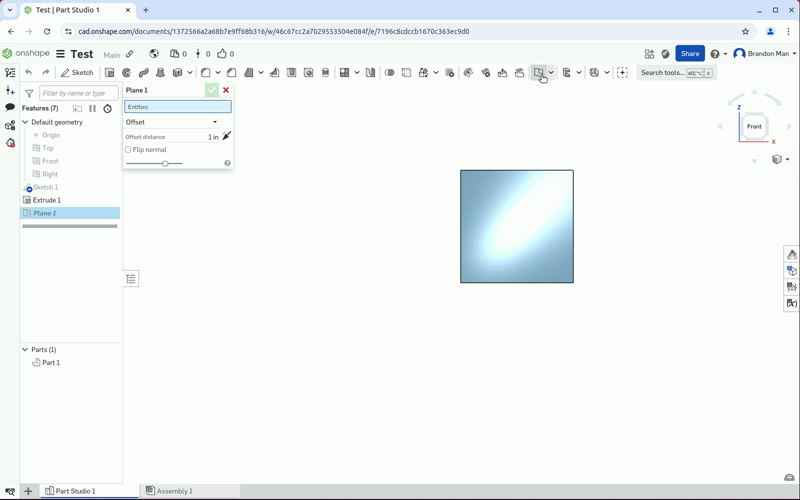
mouse_move(73, 163)
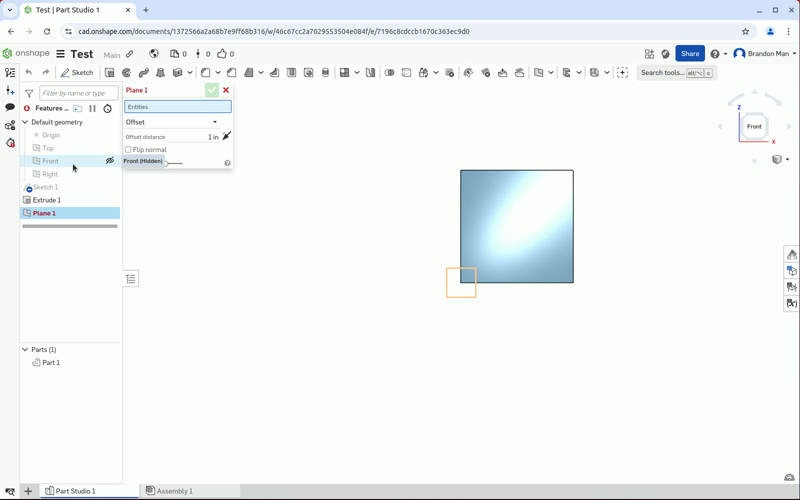
click(73, 163)
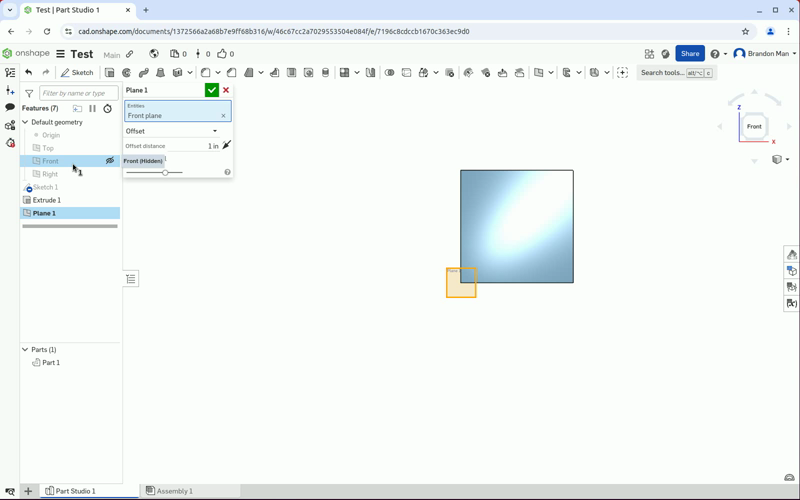
key(tab, 2)
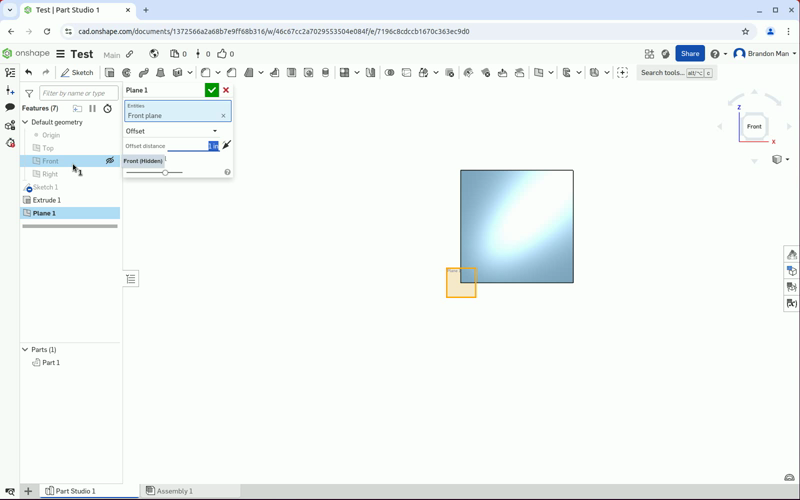
text(23.108)
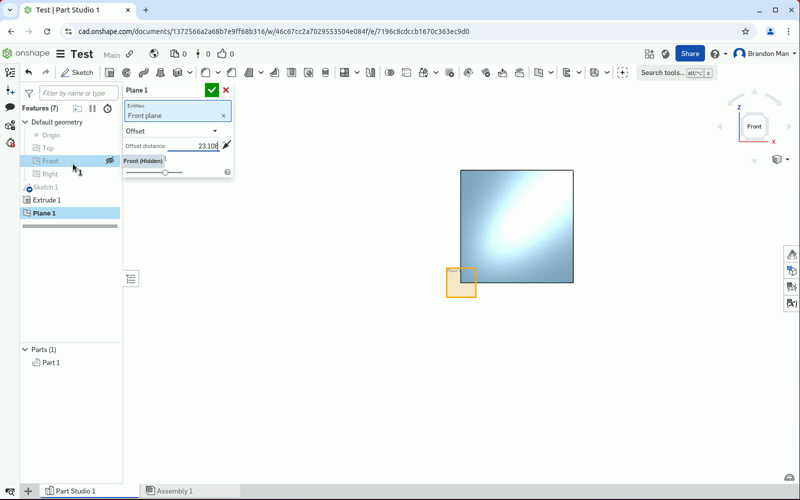
key(enter, 2)
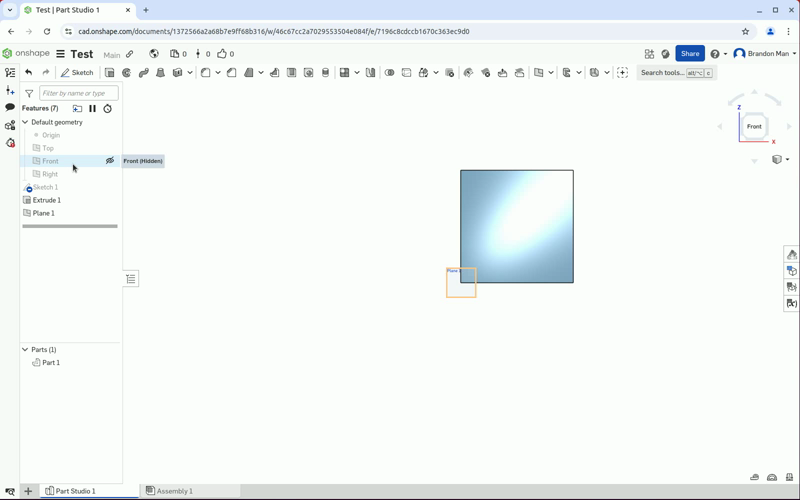
key(shift+s)
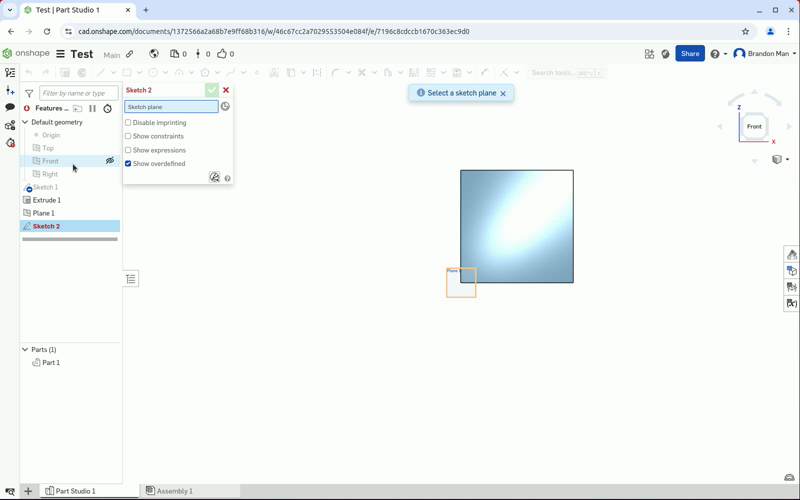
mouse_move(73, 215)
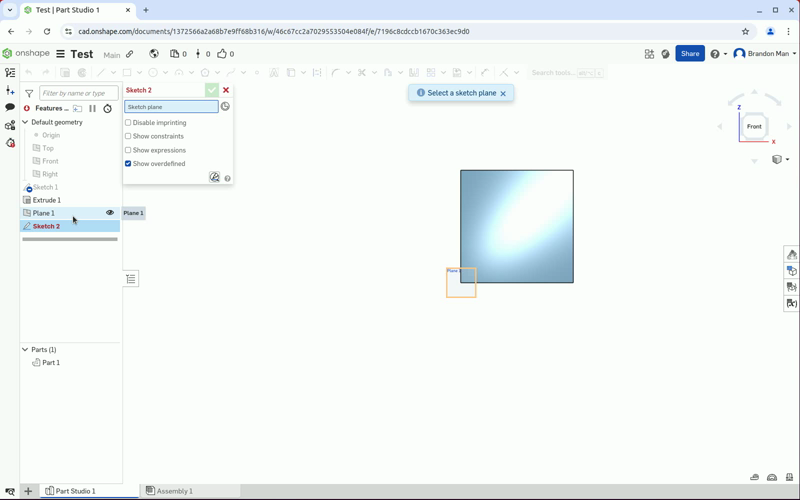
click(73, 215)
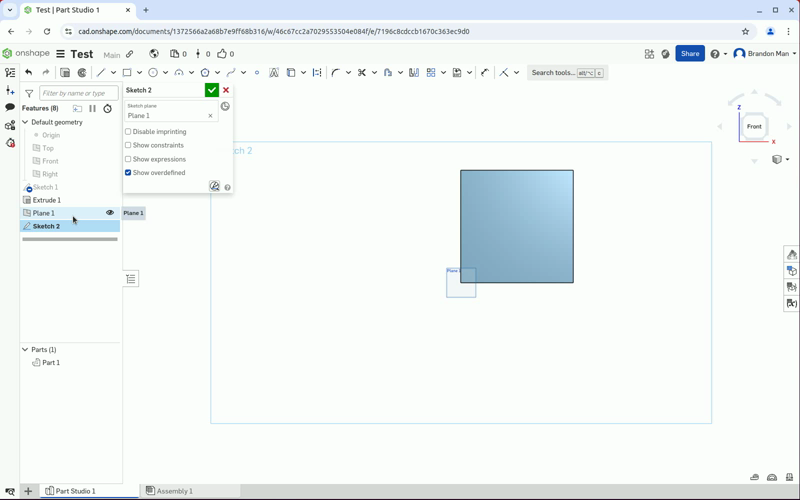
mouse_move(73, 352)
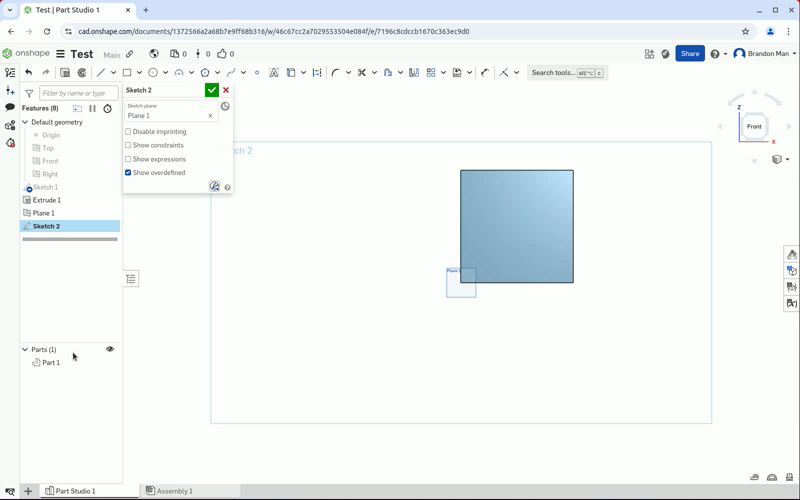
key(y)
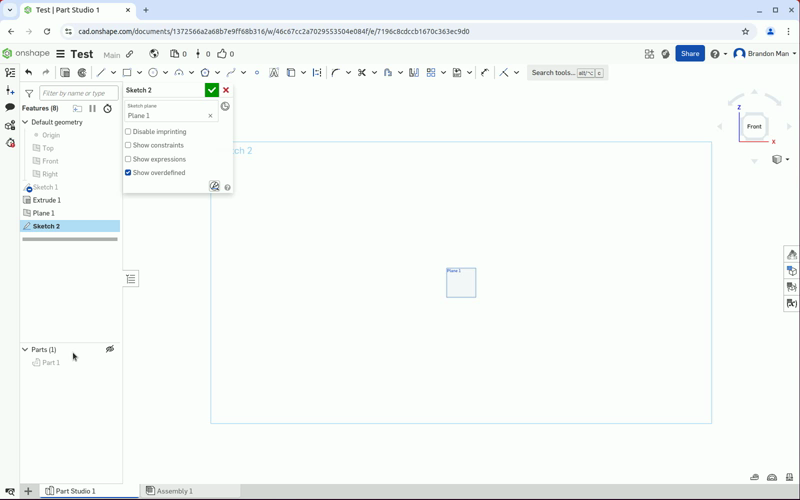
key(l)
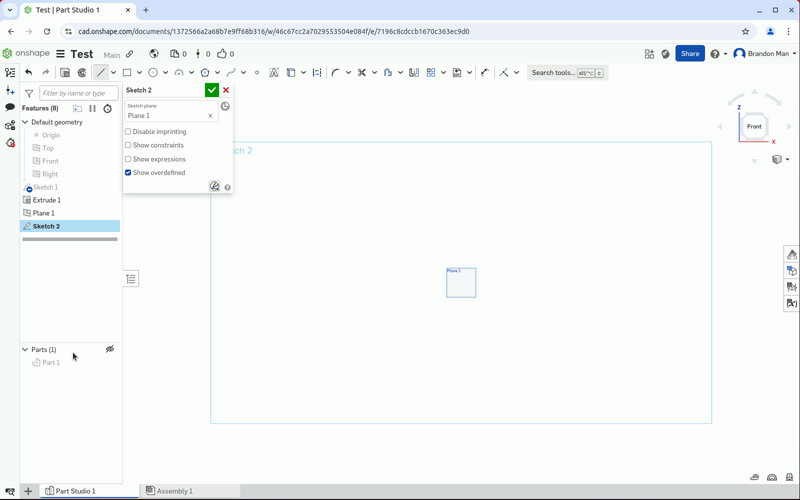
key_down(shift)
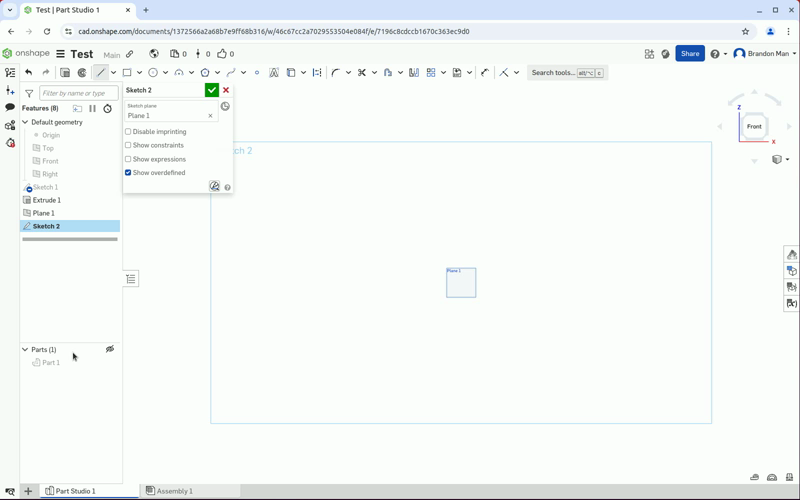
mouse_move(516, 226)
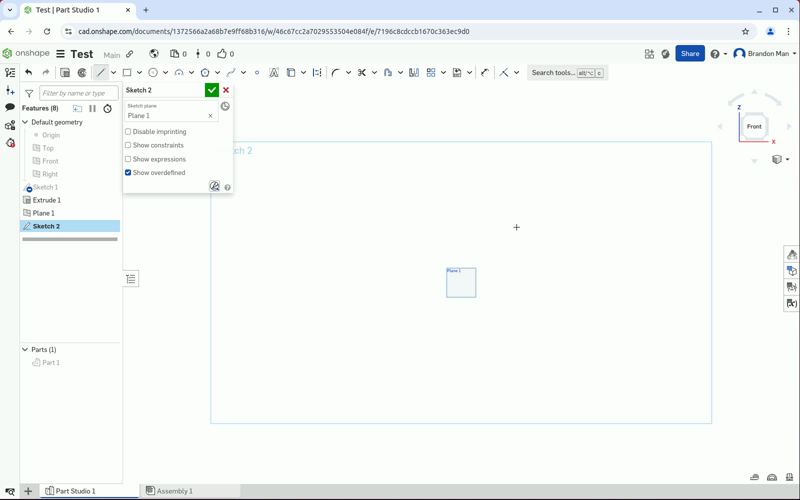
click(516, 226)
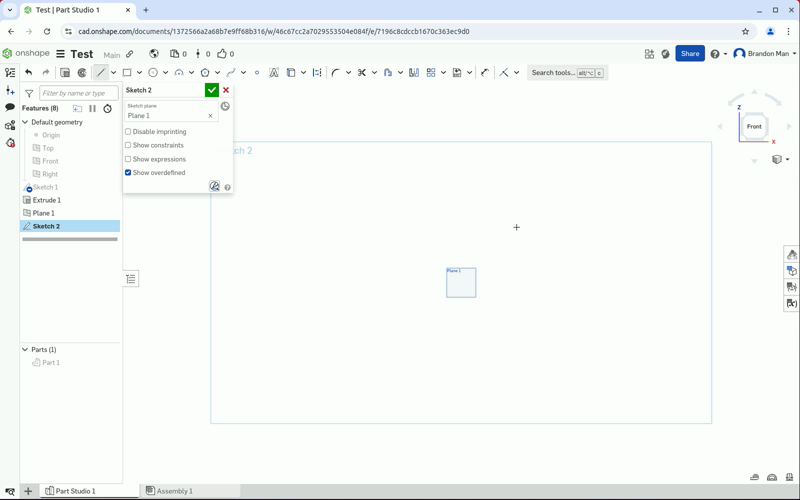
key_up(shift)
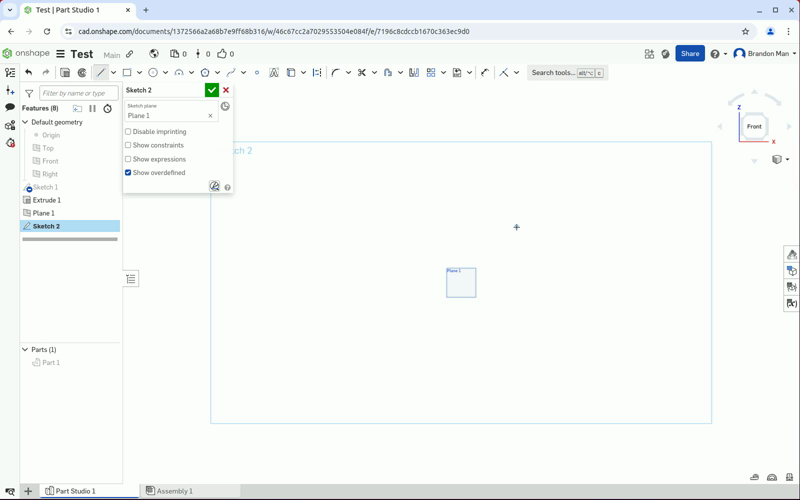
key_down(shift)
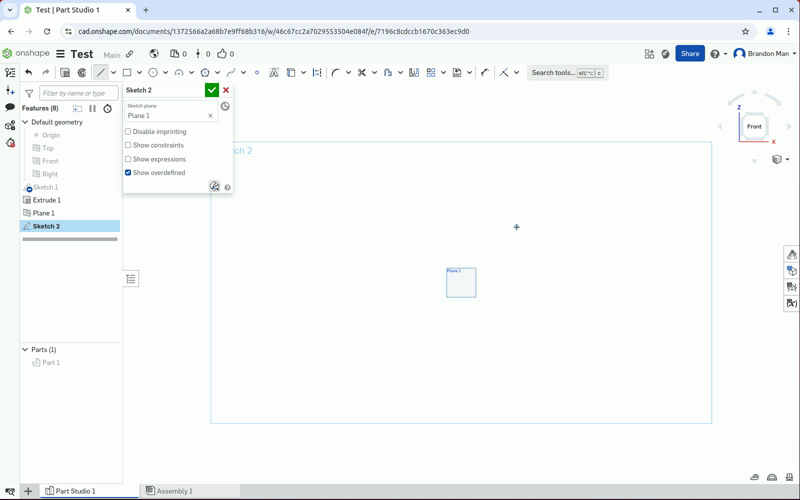
mouse_move(546, 226)
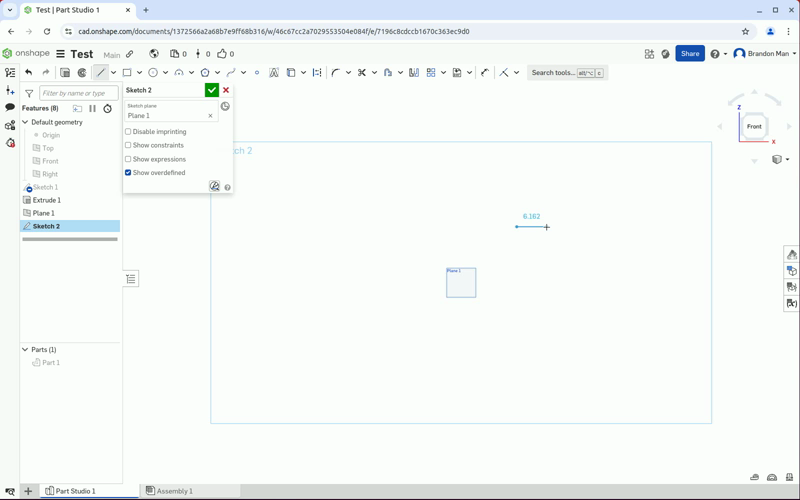
mouse_move(573, 226)
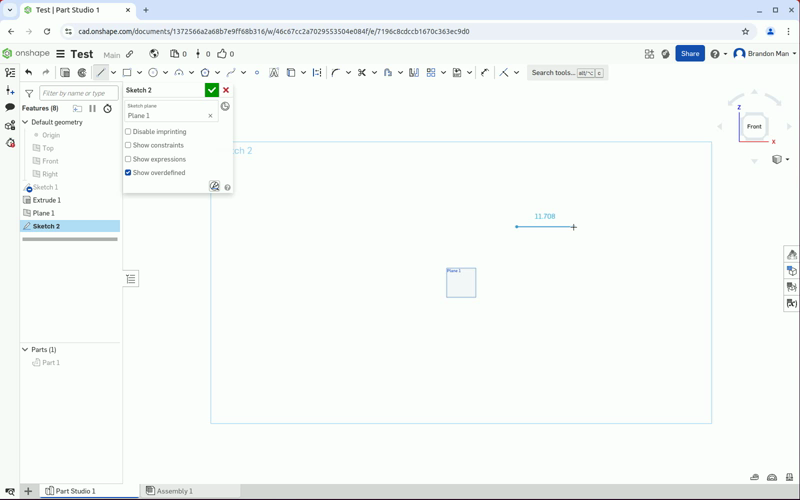
click(573, 226)
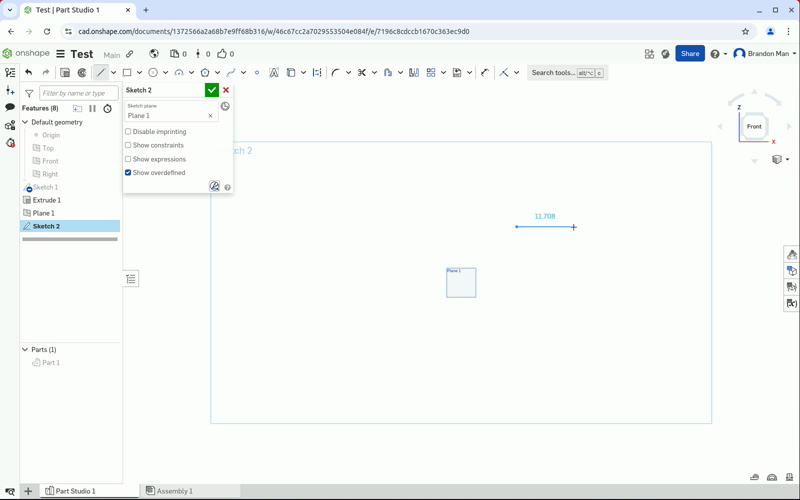
key_up(shift)
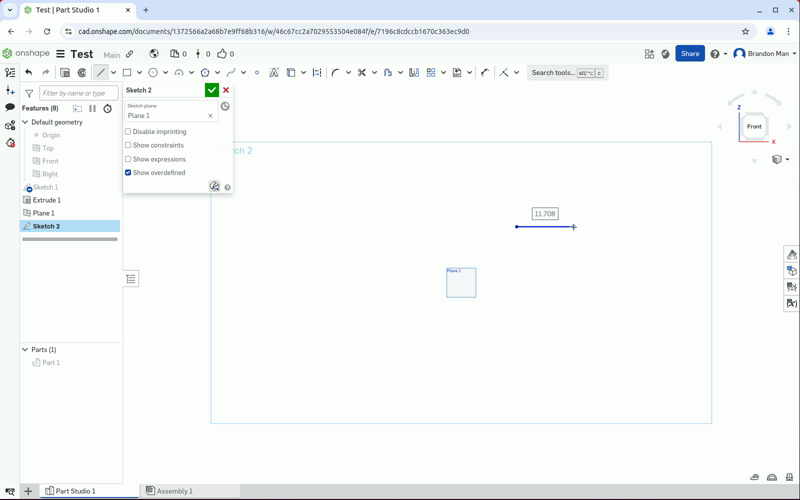
key_down(shift)
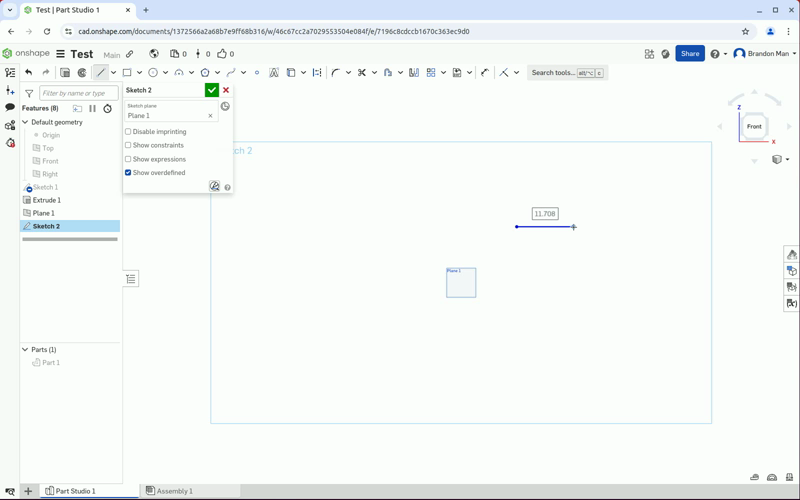
mouse_move(589, 226)
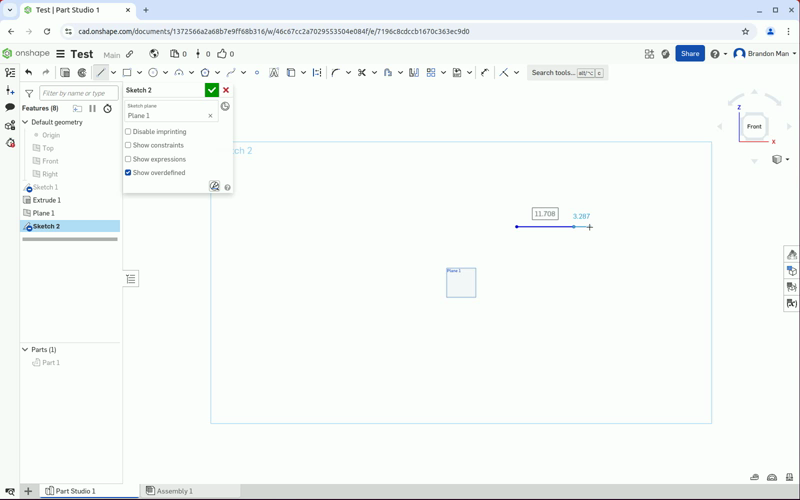
mouse_move(573, 169)
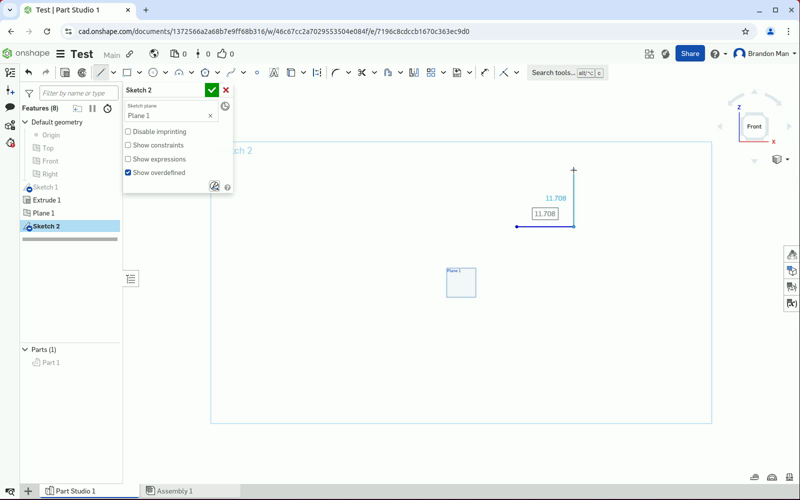
click(573, 169)
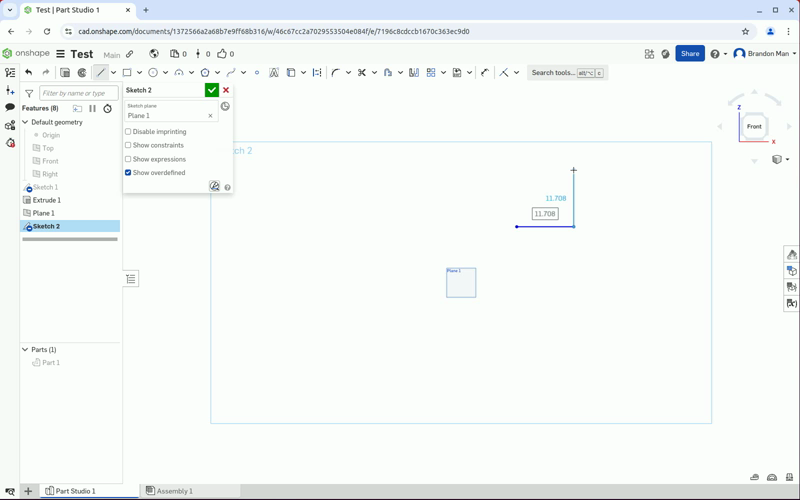
key_up(shift)
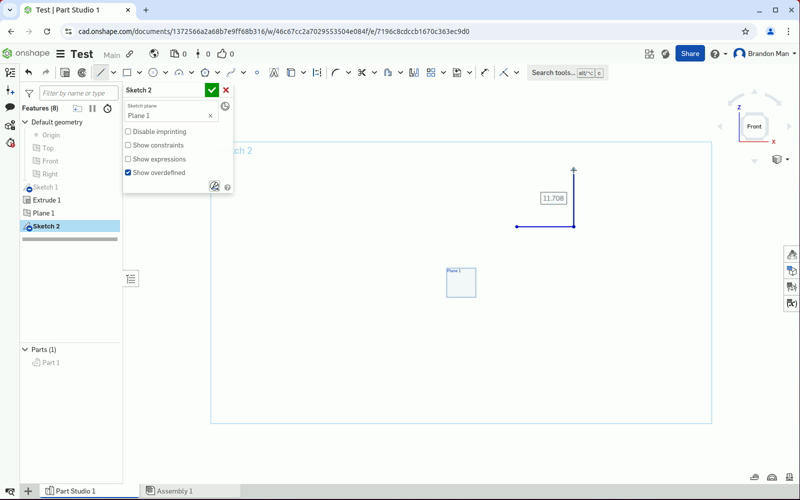
key_down(shift)
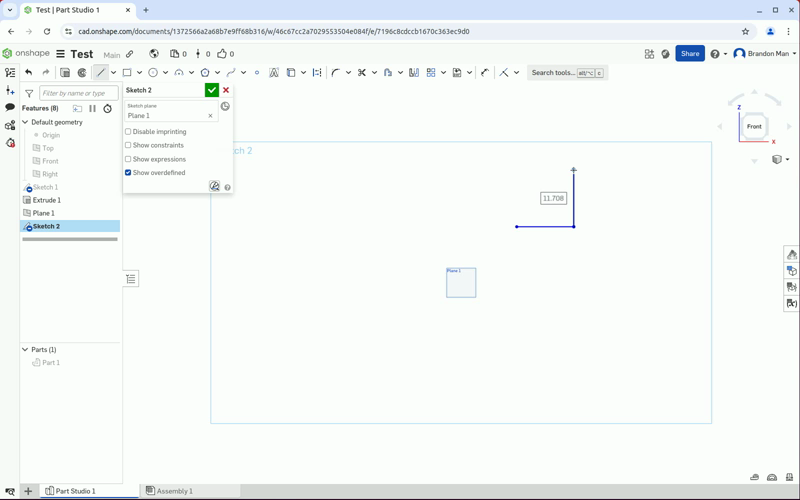
mouse_move(589, 169)
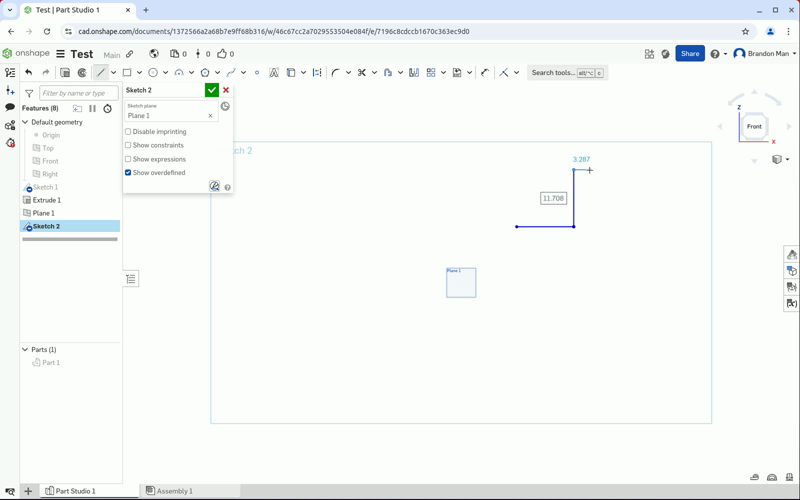
mouse_move(516, 169)
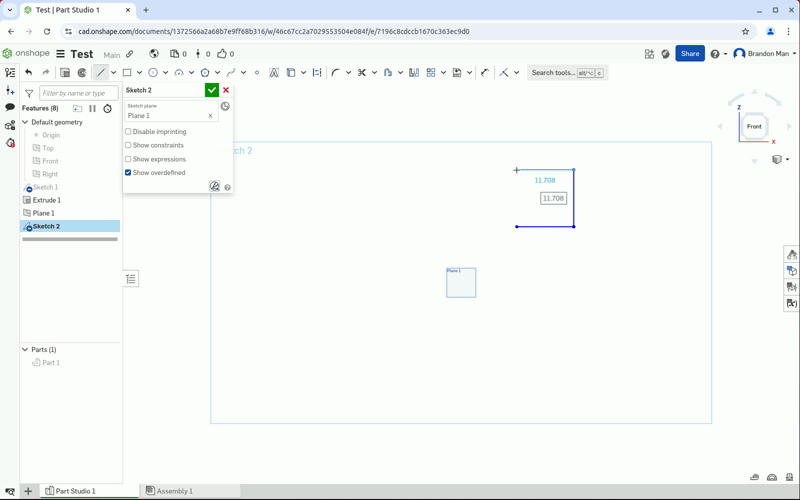
click(516, 169)
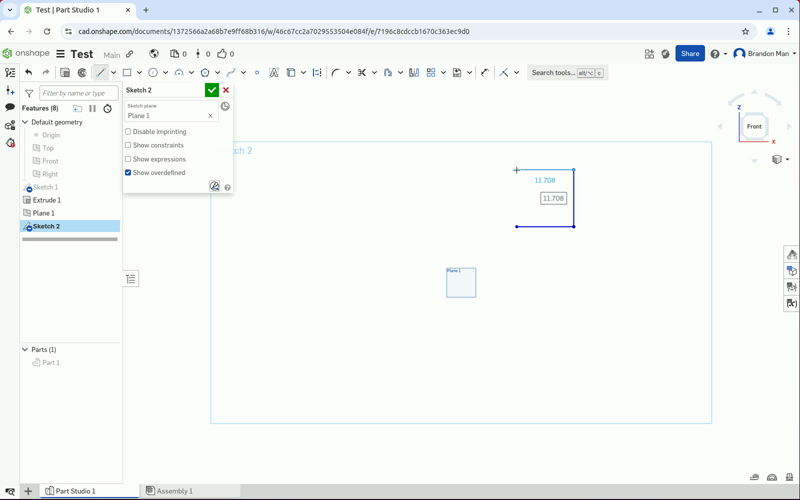
key_up(shift)
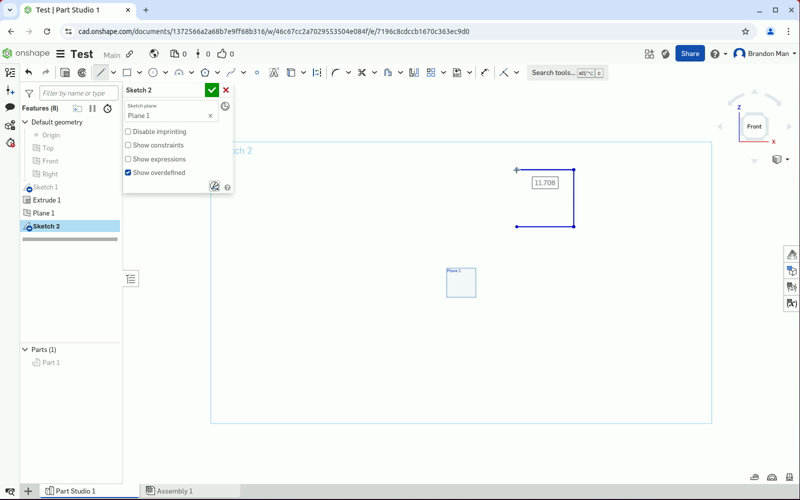
mouse_move(546, 169)
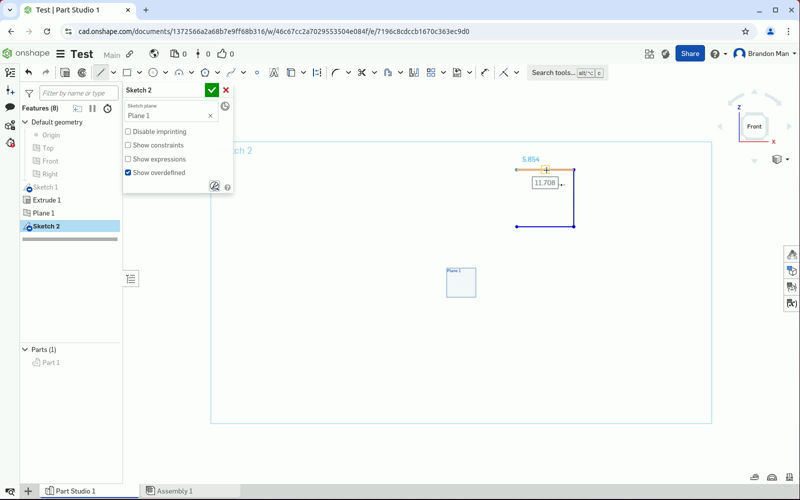
key_down(shift)
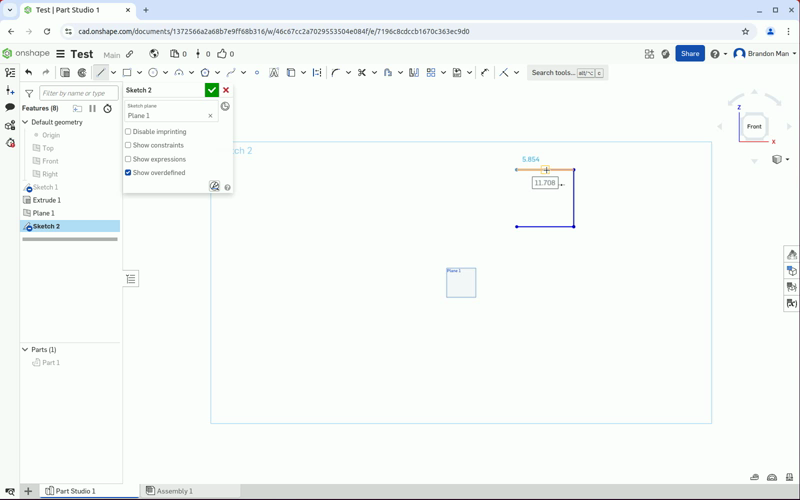
mouse_move(516, 226)
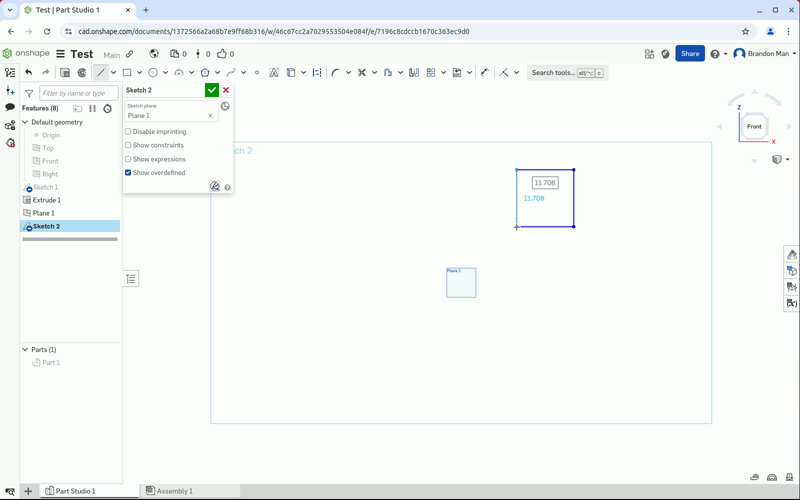
key_up(shift)
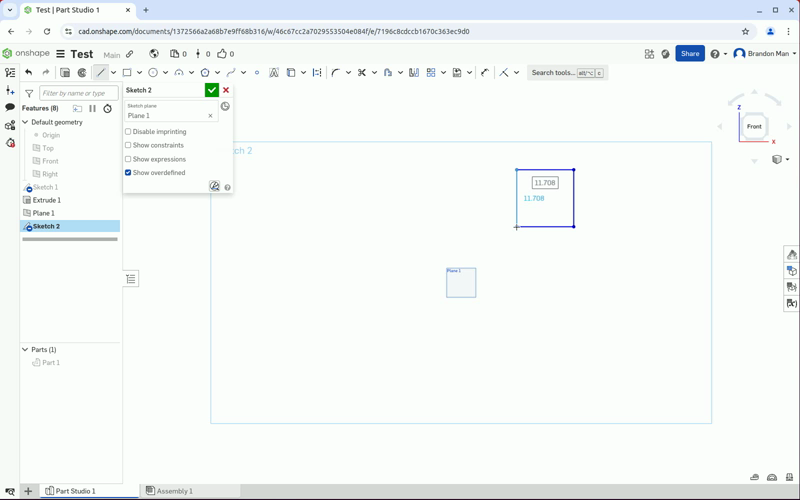
click(516, 226)
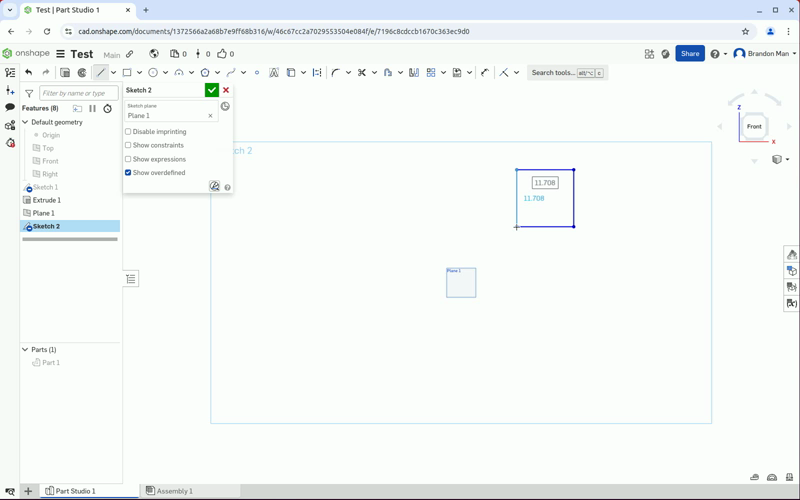
key(esc)
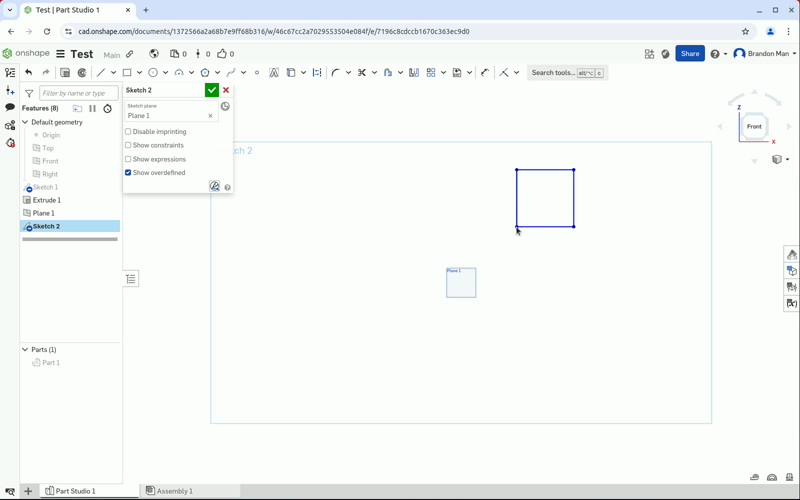
mouse_move(544, 204)
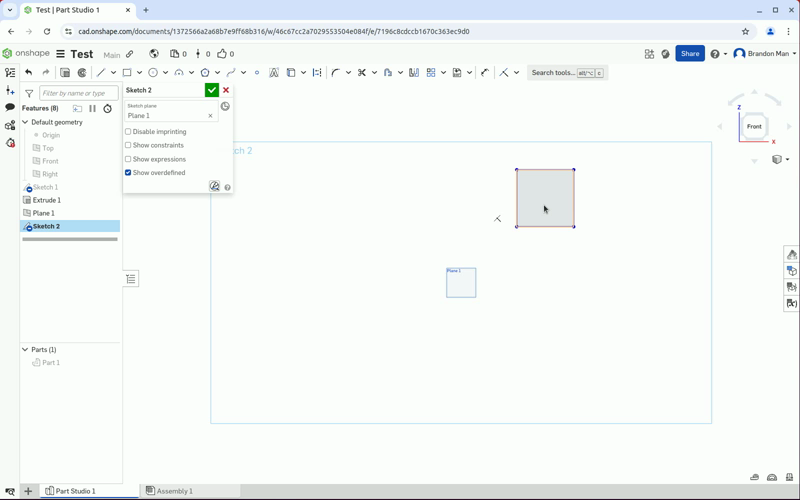
click(544, 204)
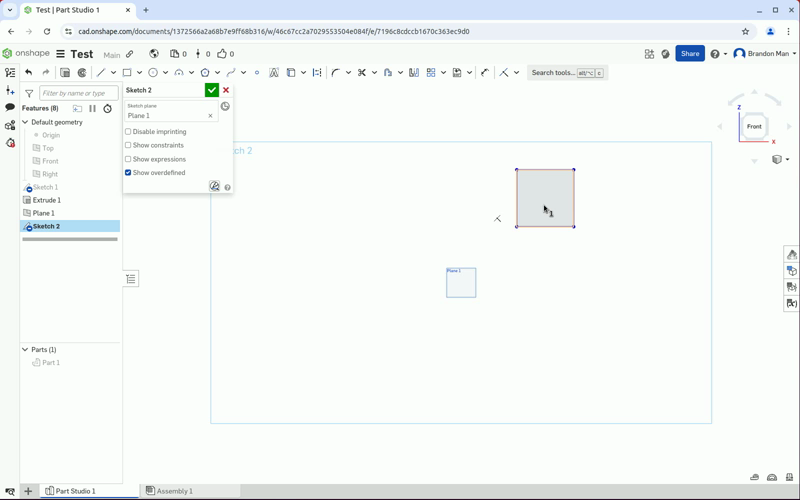
mouse_move(73, 352)
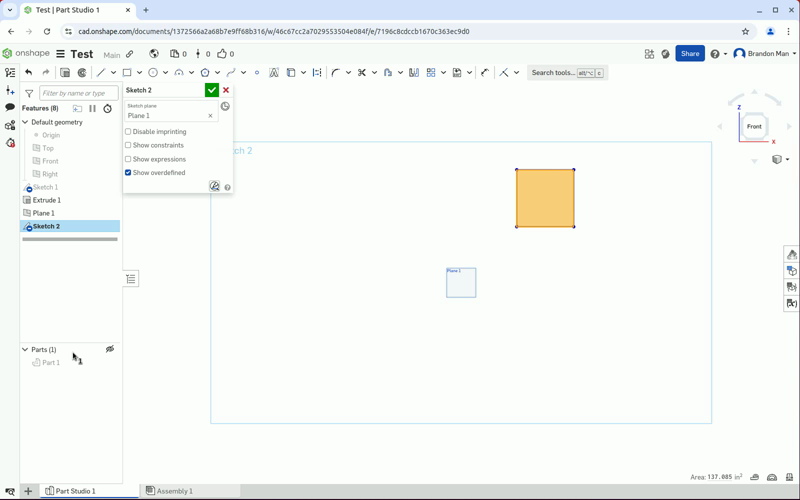
key(shift+y)
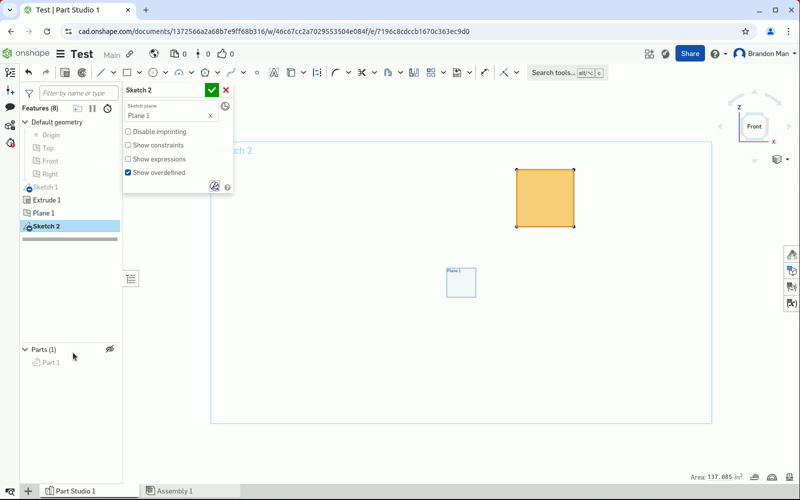
key(shift+e)
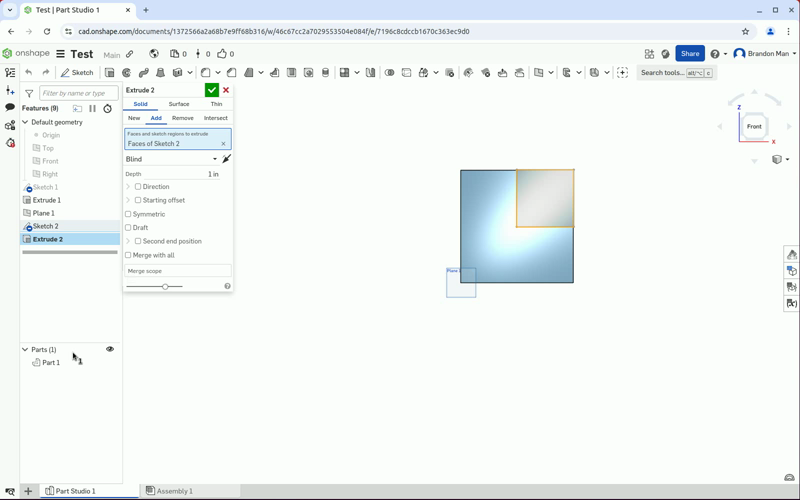
mouse_move(143, 106)
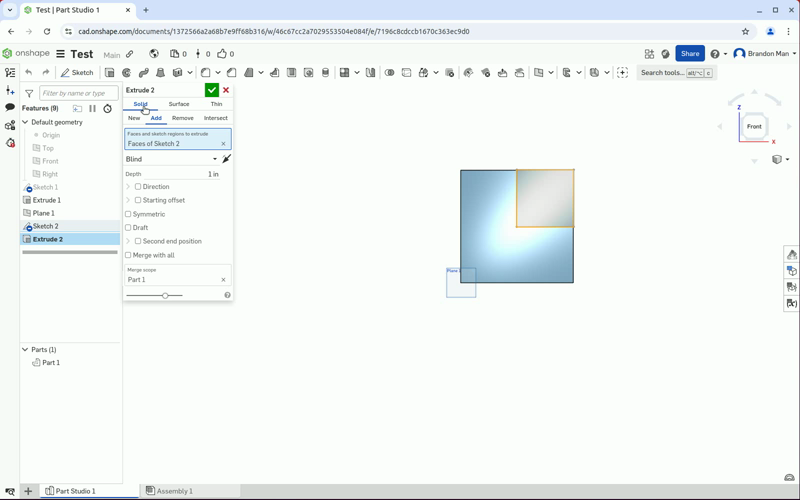
click(143, 106)
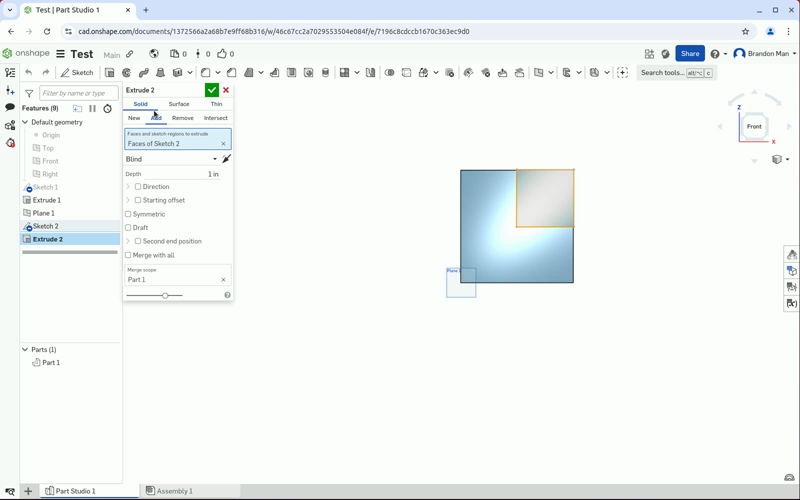
mouse_move(186, 120)
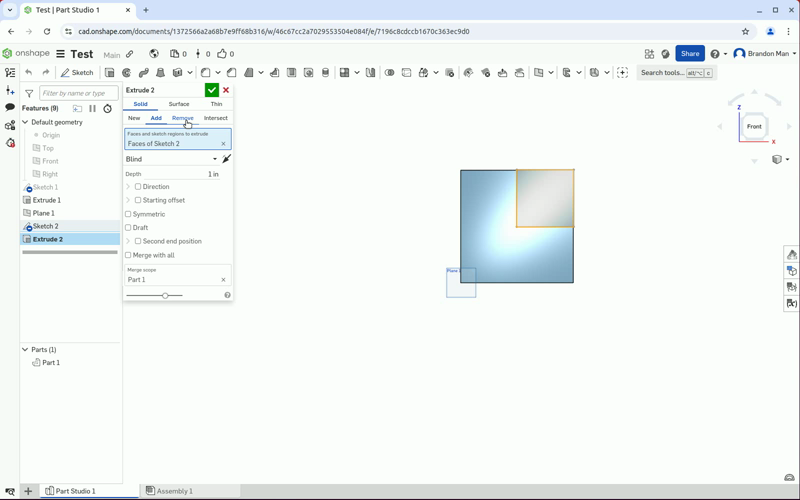
click(186, 120)
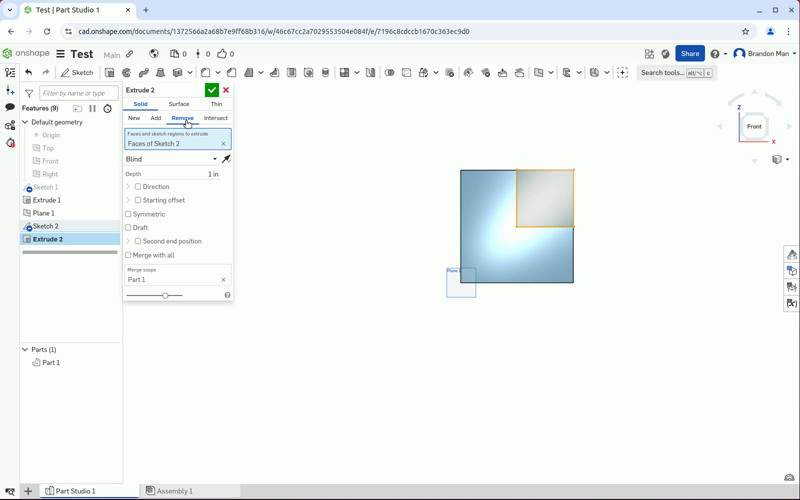
key(tab, 4)
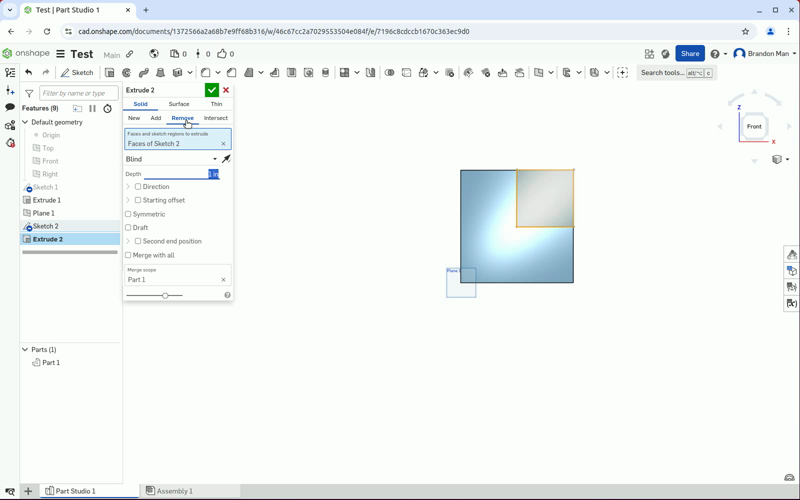
text(23.108)
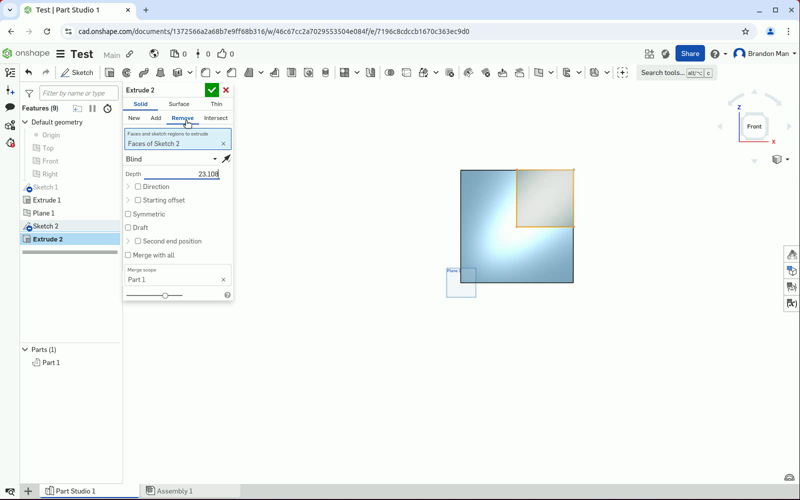
key(tab, 6)
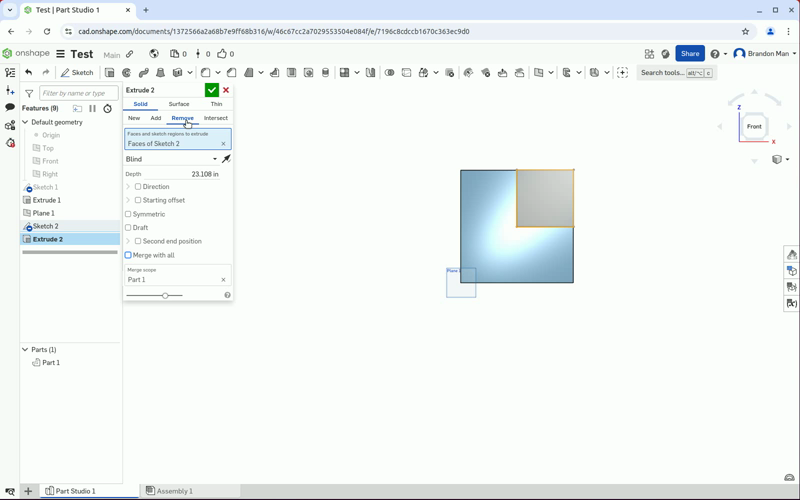
key(space)
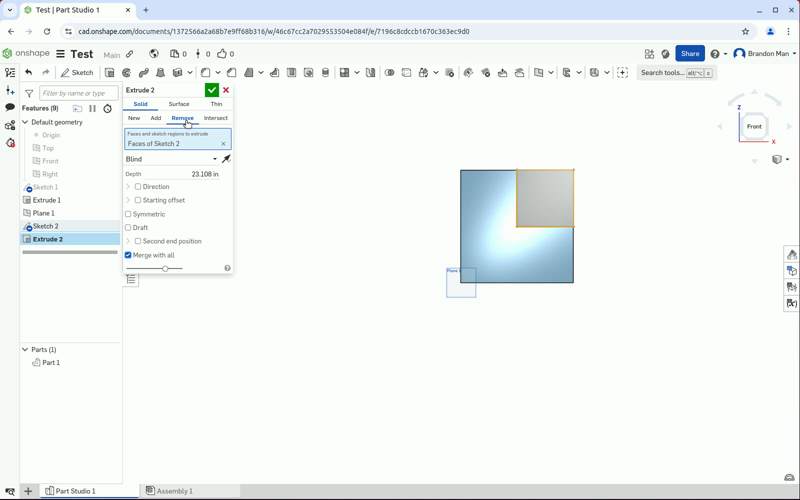
key(enter)
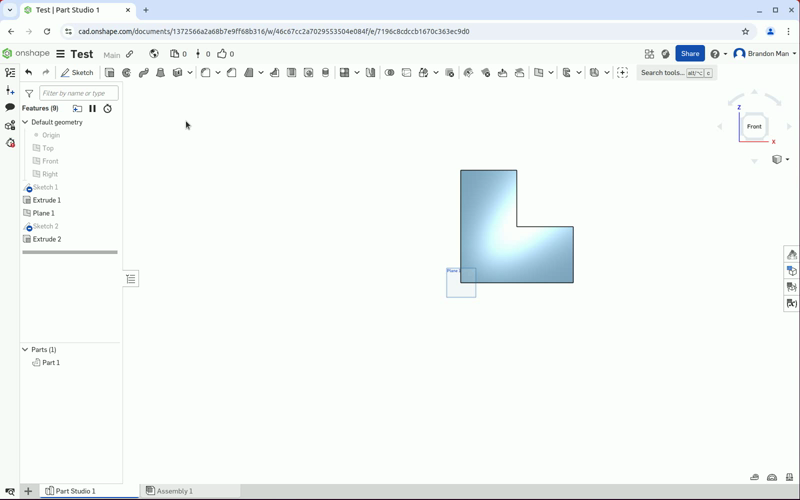
key(shift+h)
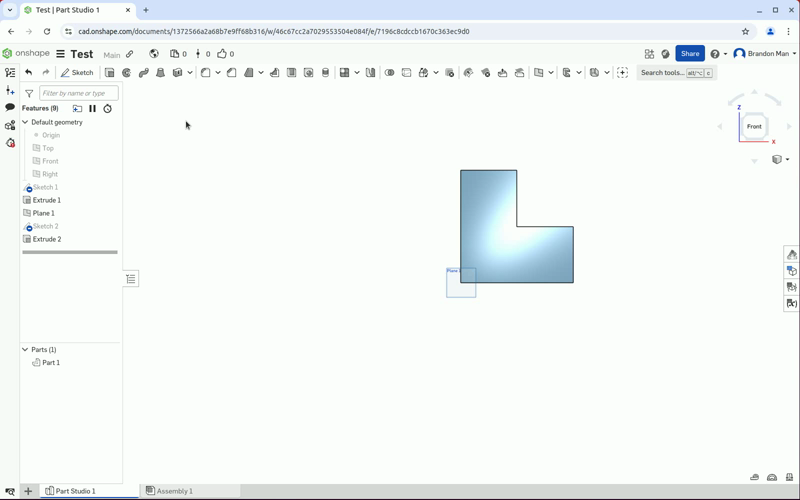
key(shift+h)
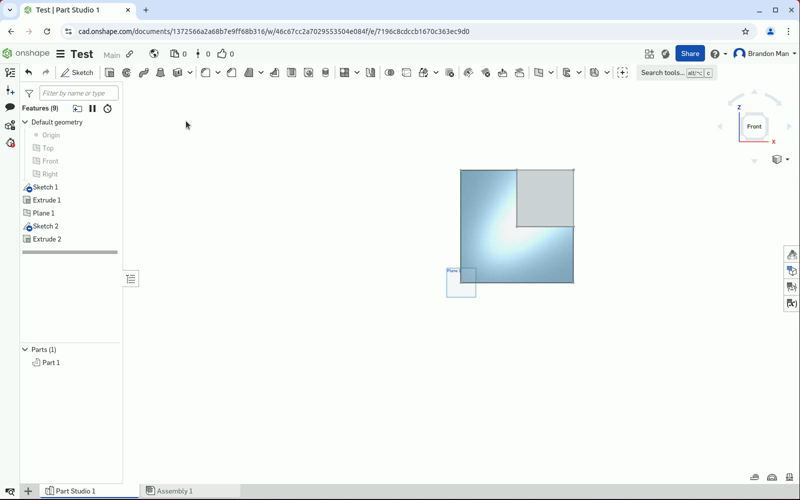
key(shift+7)
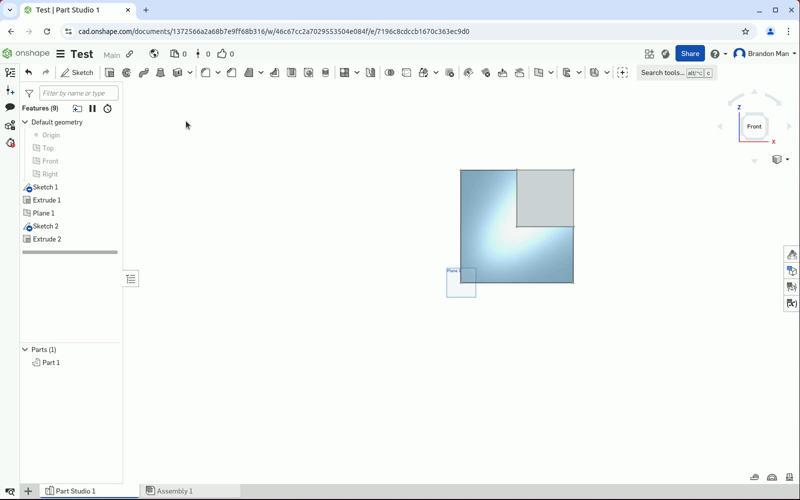
key(left, 2)
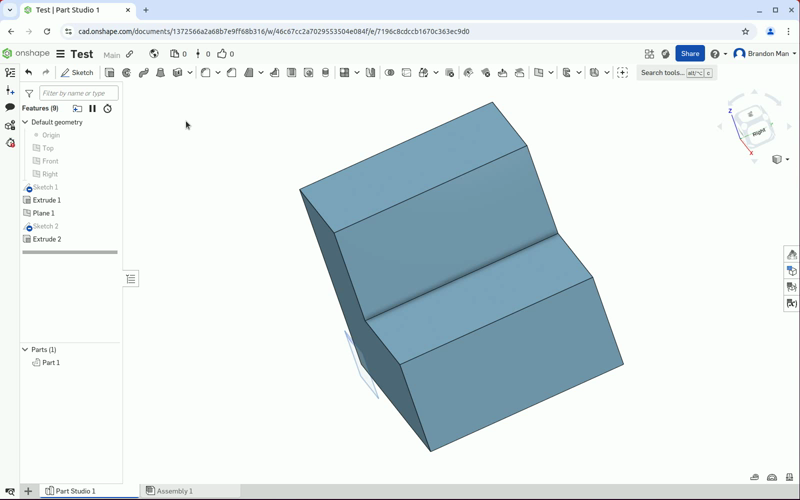
key(down, 2)
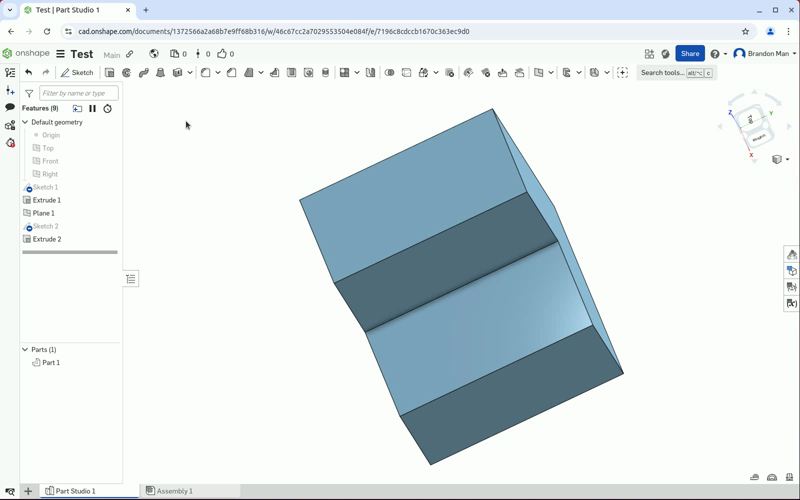
key(up, 2)
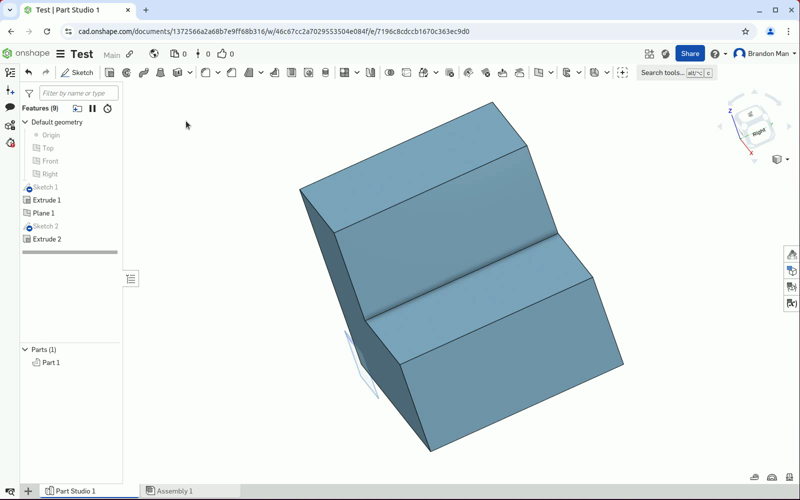
key(right, 2)
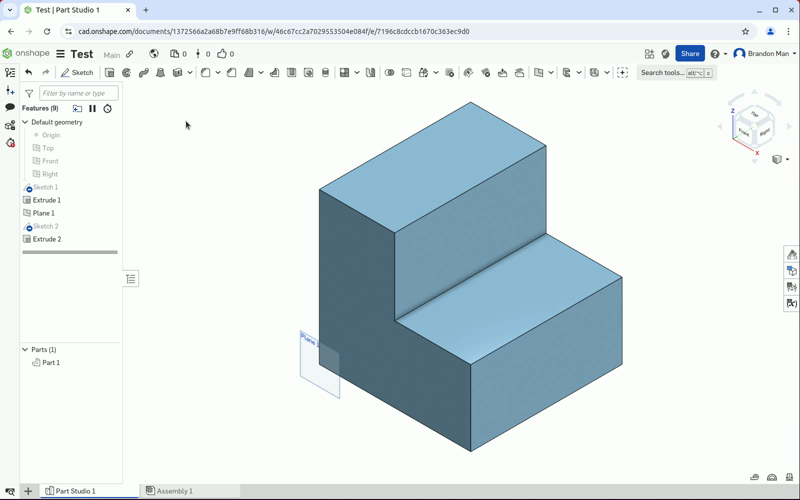
mouse_move(73, 189)
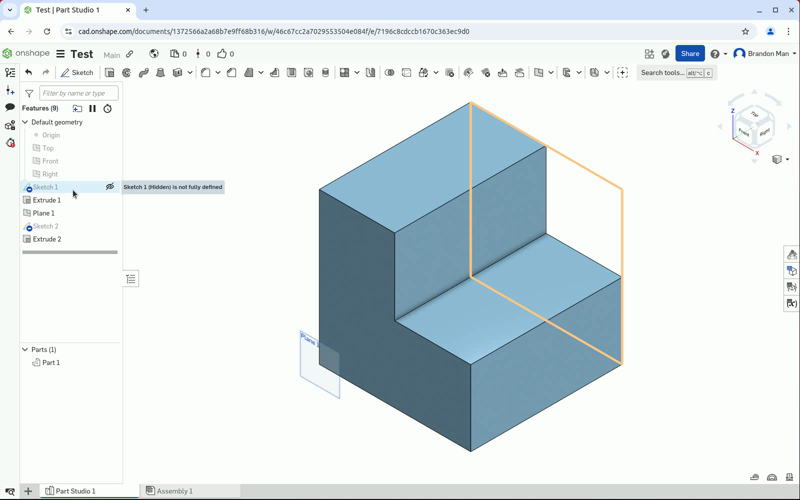
click(73, 189)